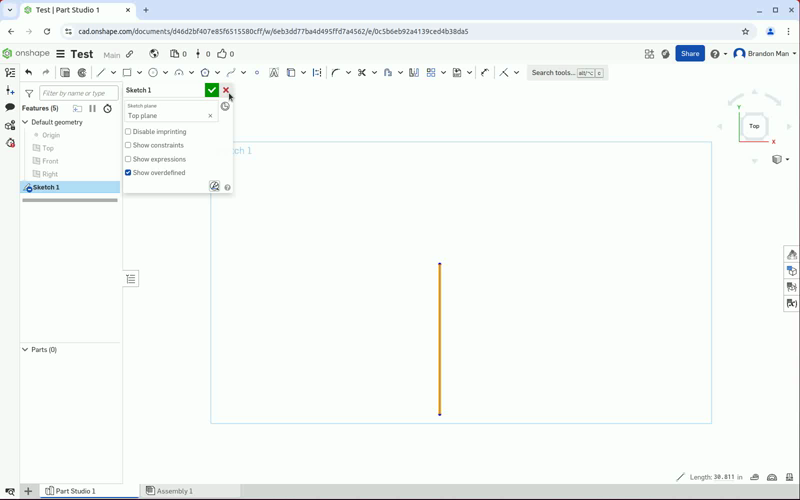
key(shift+h)
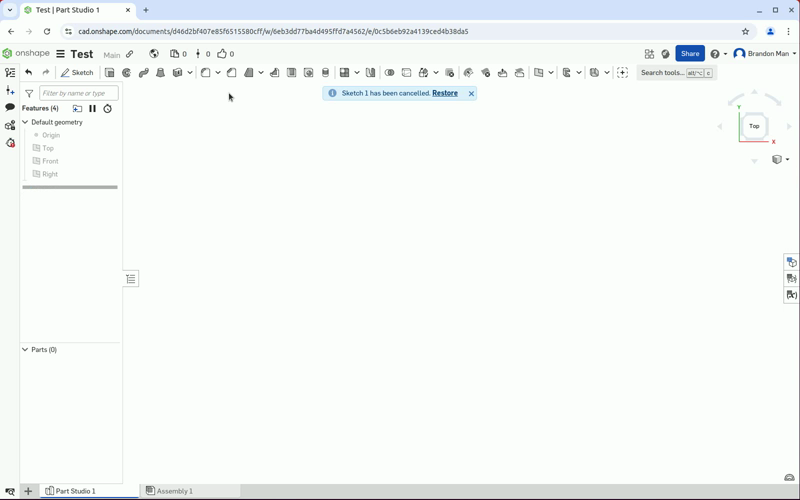
mouse_move(73, 352)
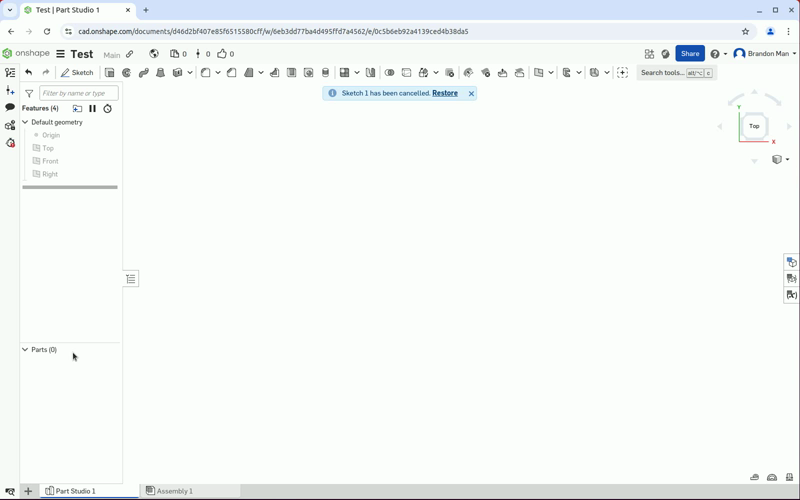
key(y)
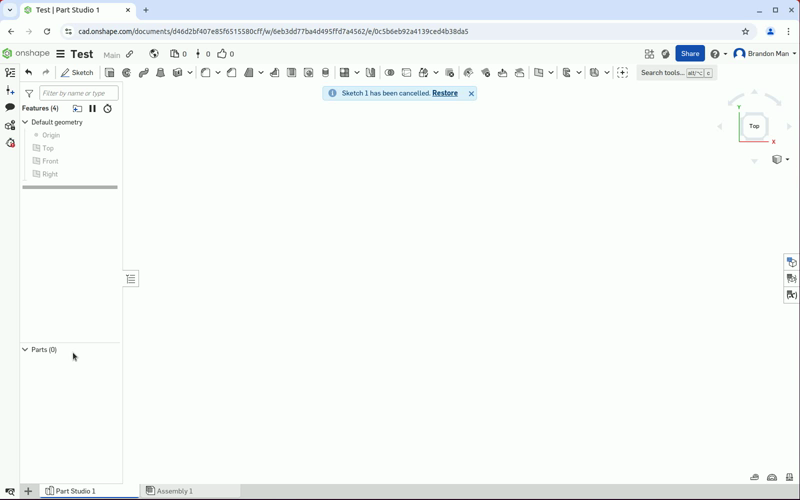
key(shift+p)
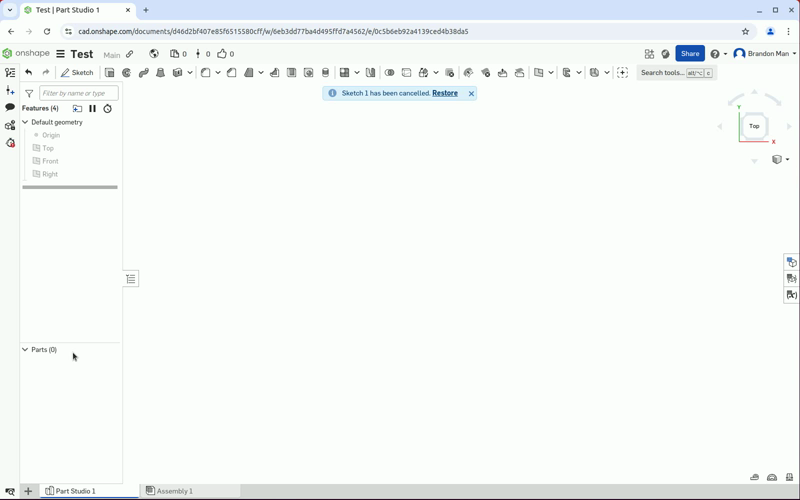
key(space)
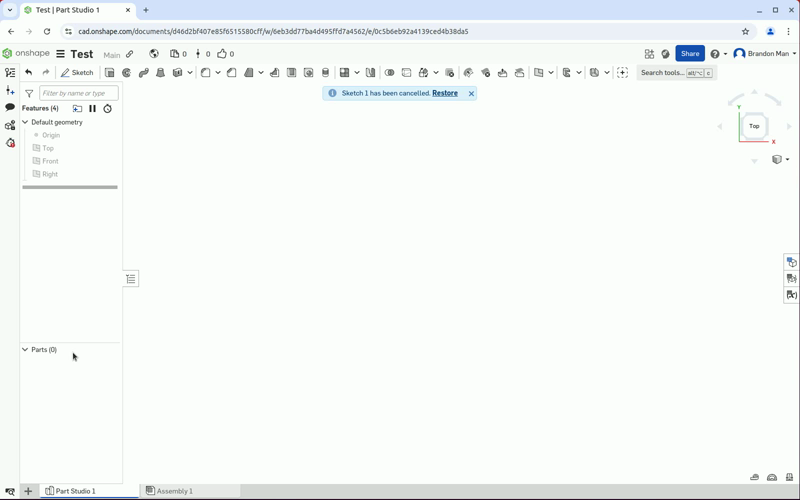
key_down(shift)
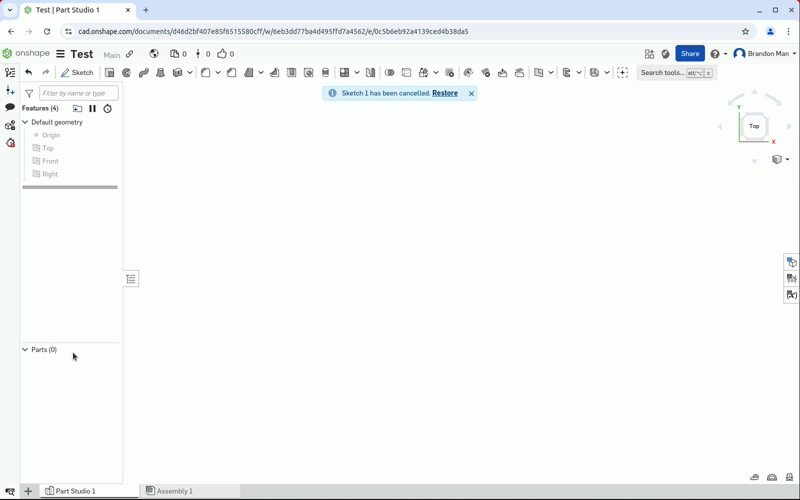
key(up)
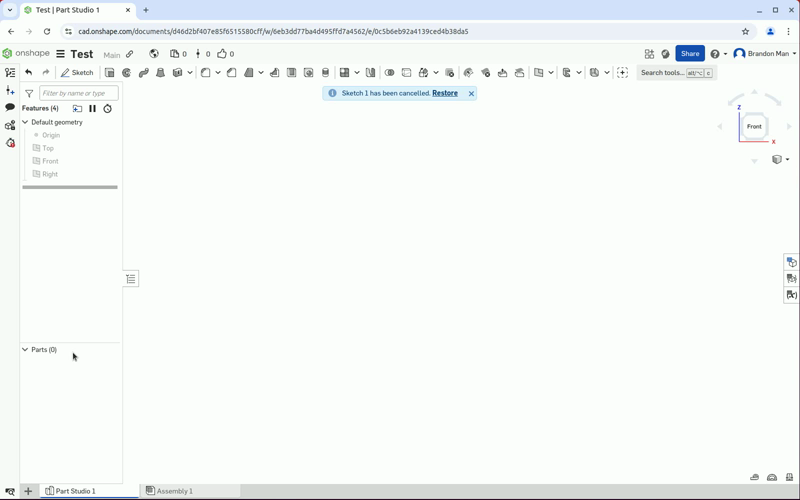
key_up(shift)
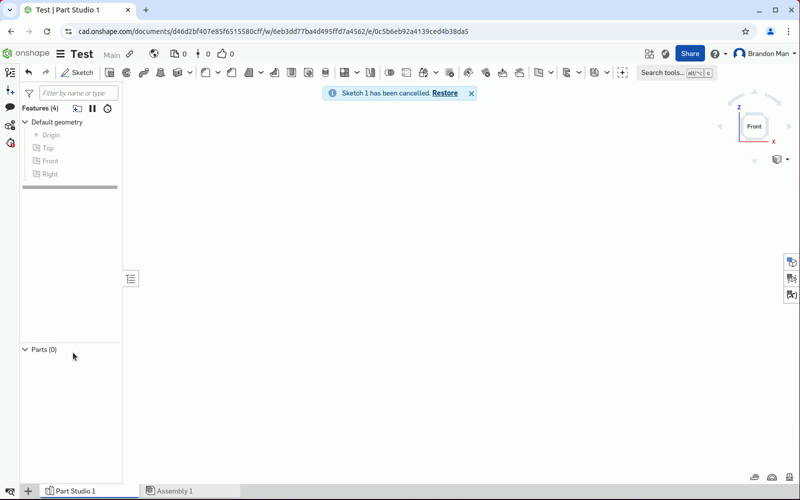
mouse_move(73, 352)
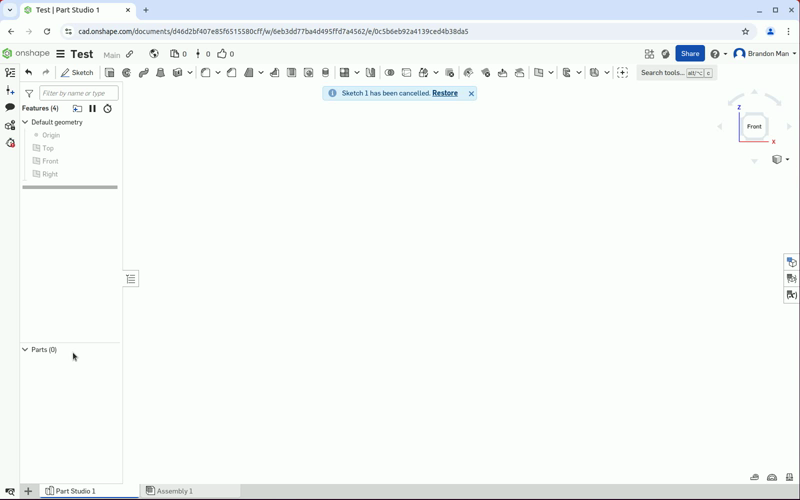
key(shift+y)
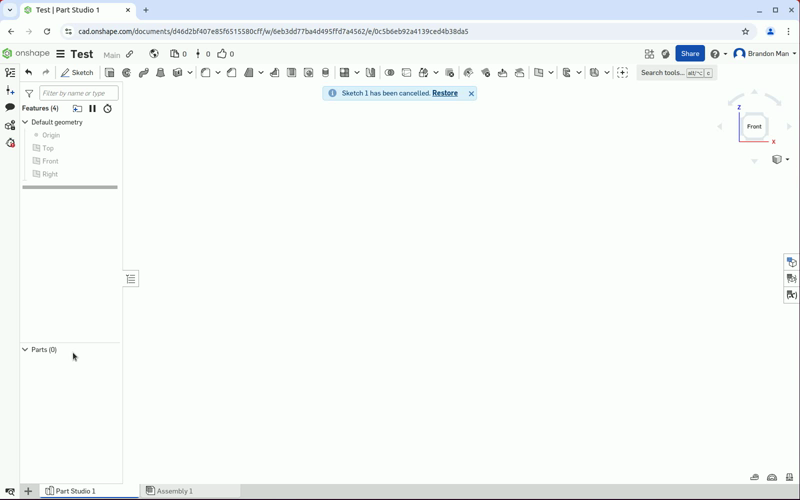
key(shift+s)
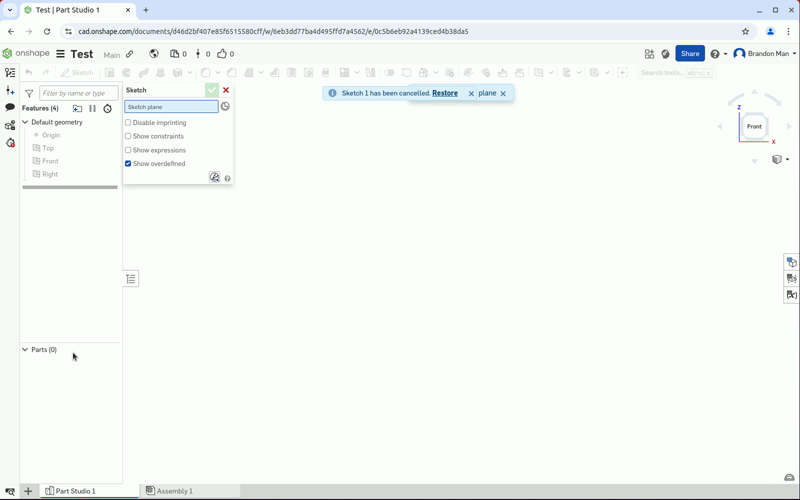
mouse_move(73, 163)
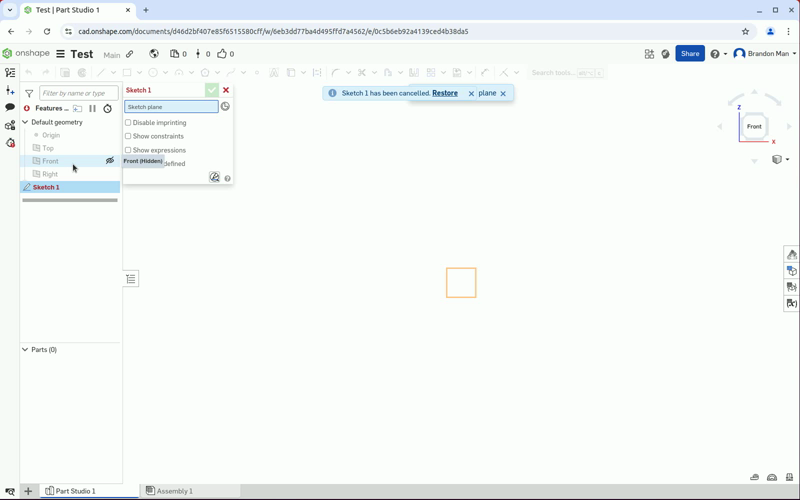
click(73, 163)
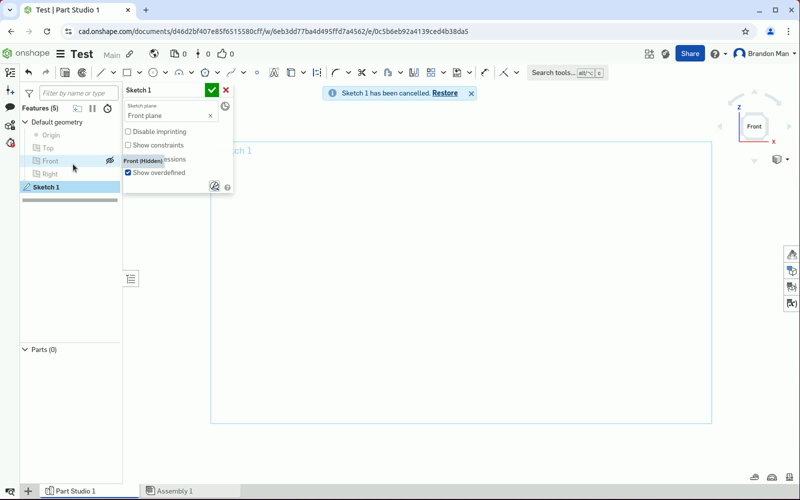
mouse_move(73, 352)
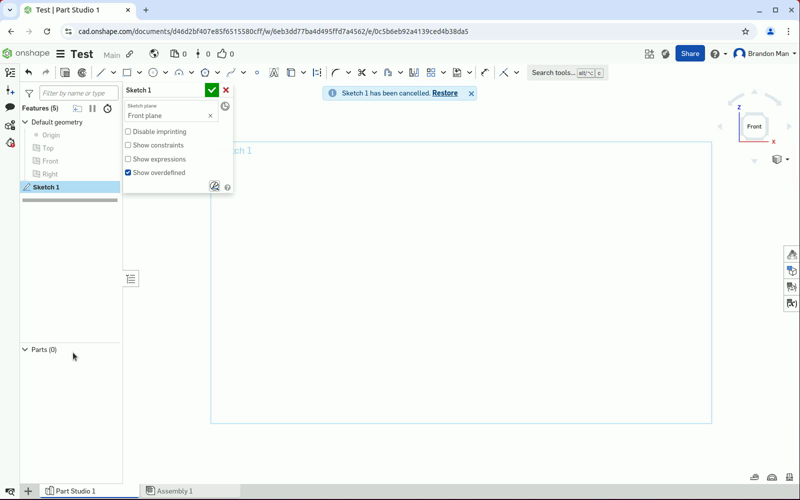
key(y)
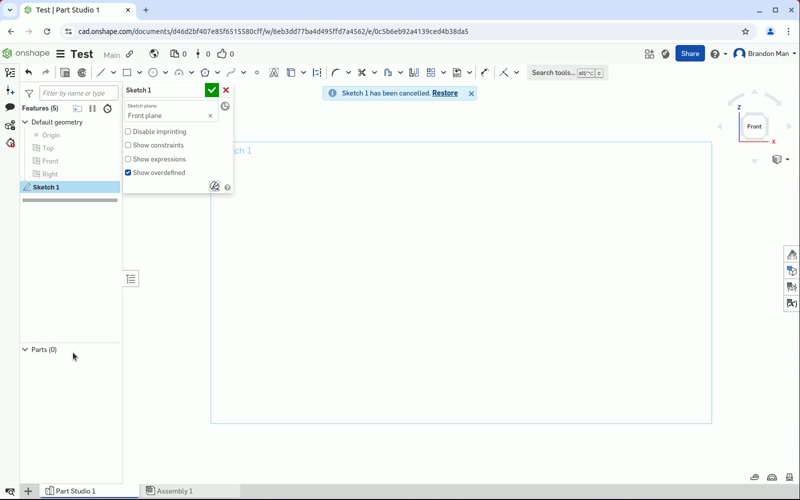
key(c)
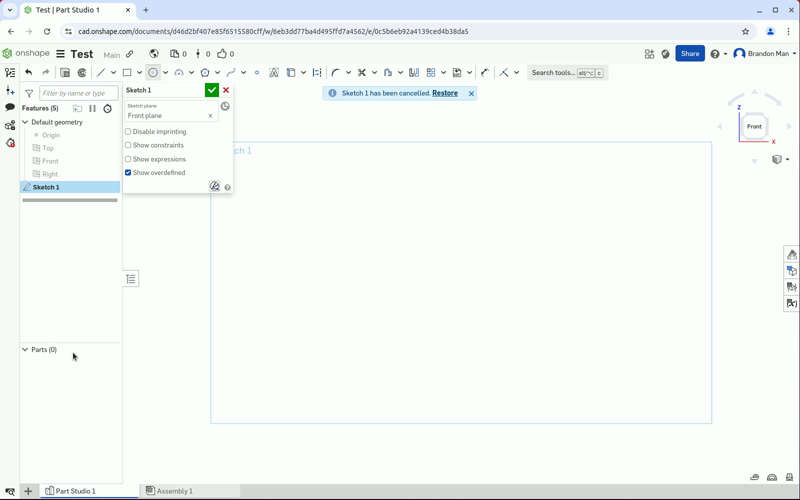
key_down(shift)
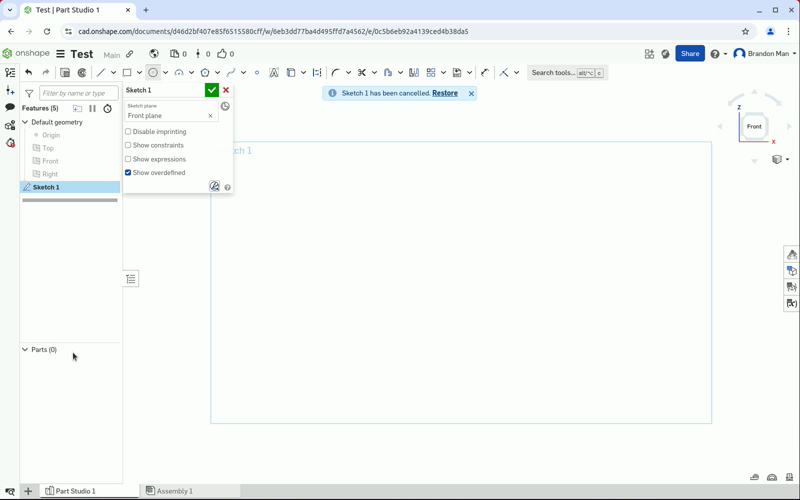
mouse_move(461, 282)
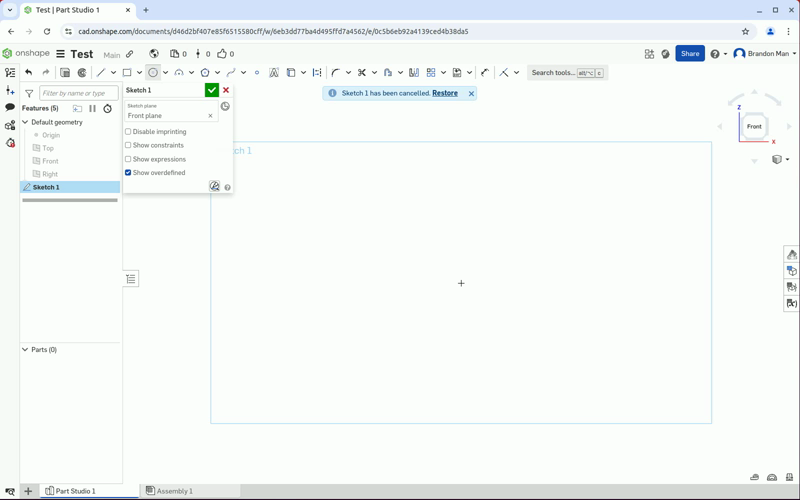
click(461, 282)
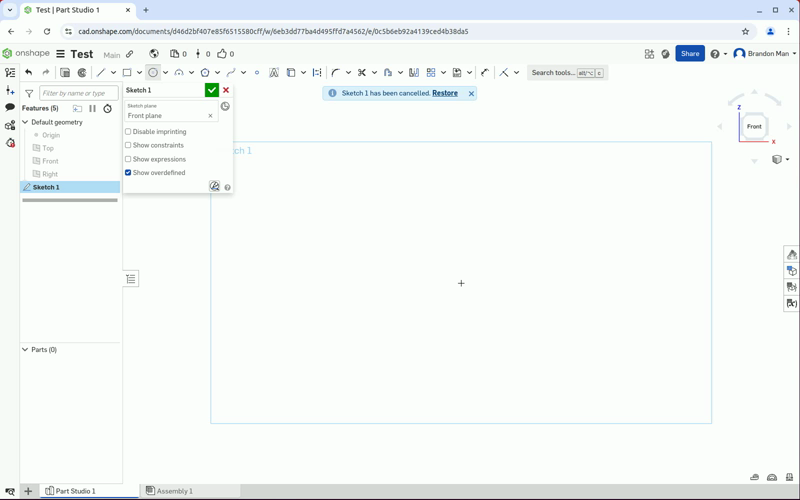
key_up(shift)
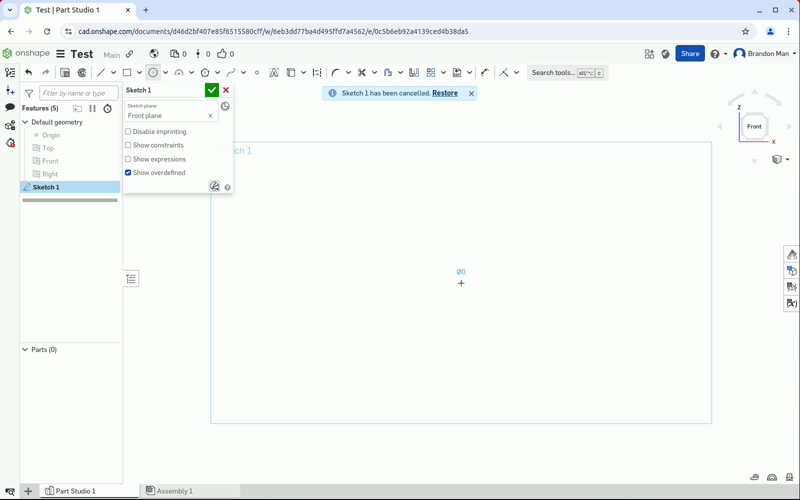
mouse_move(465, 282)
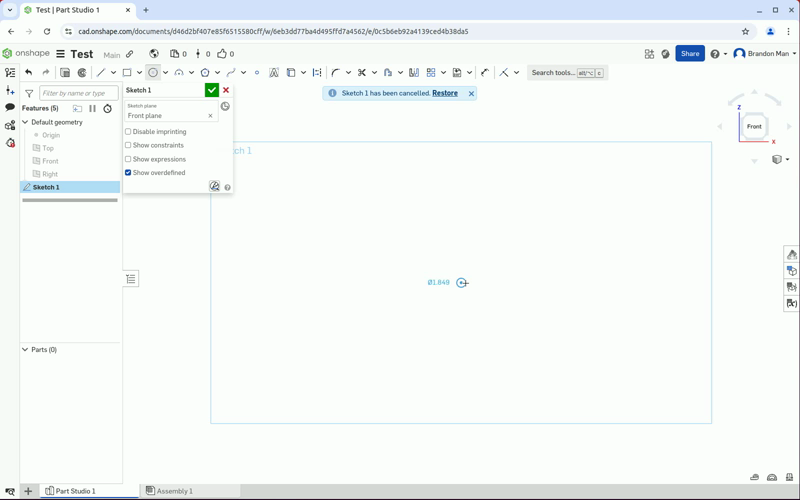
click(465, 282)
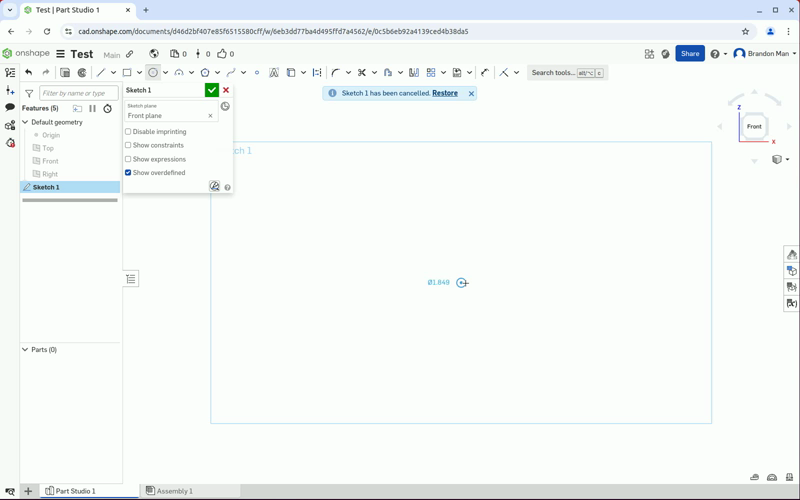
key(esc)
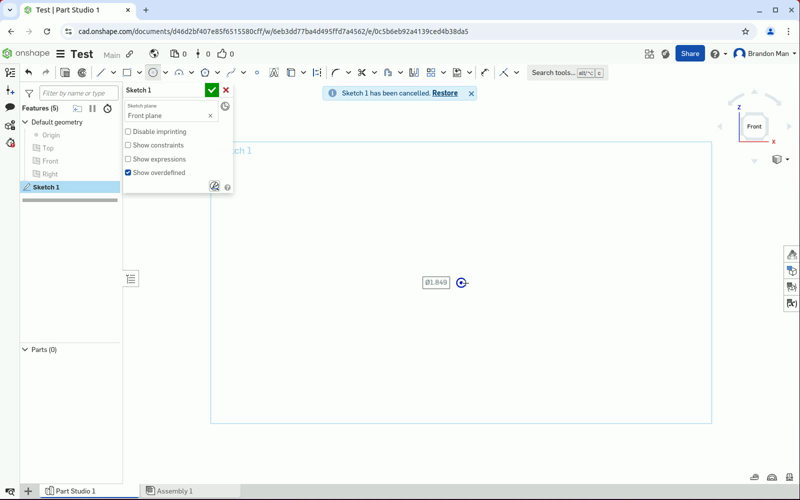
mouse_move(462, 286)
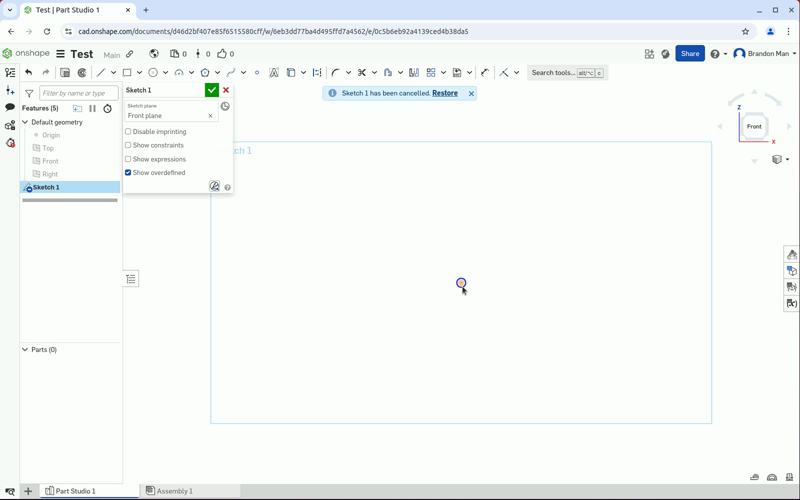
scroll(6)
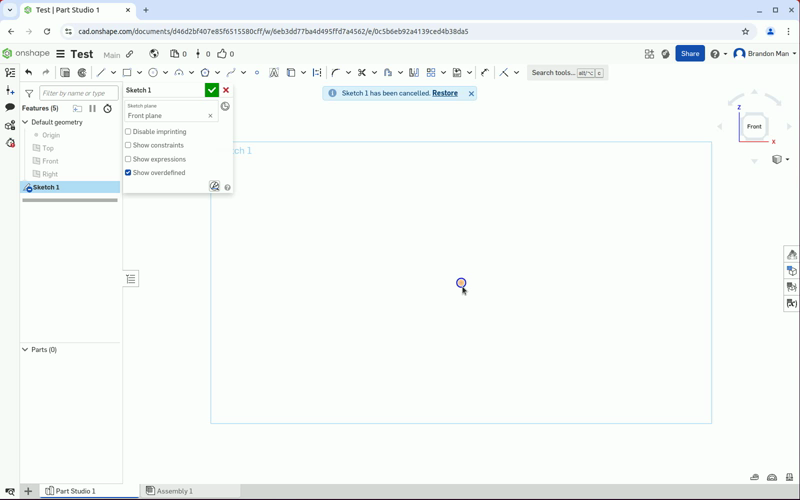
scroll(6)
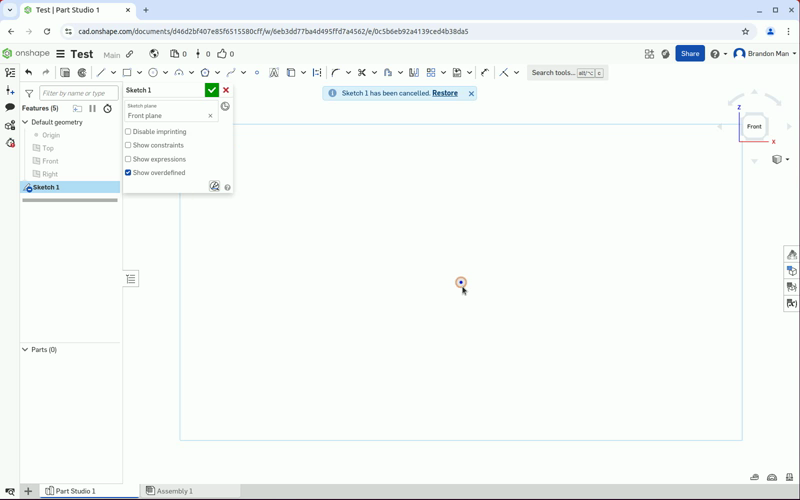
scroll(6)
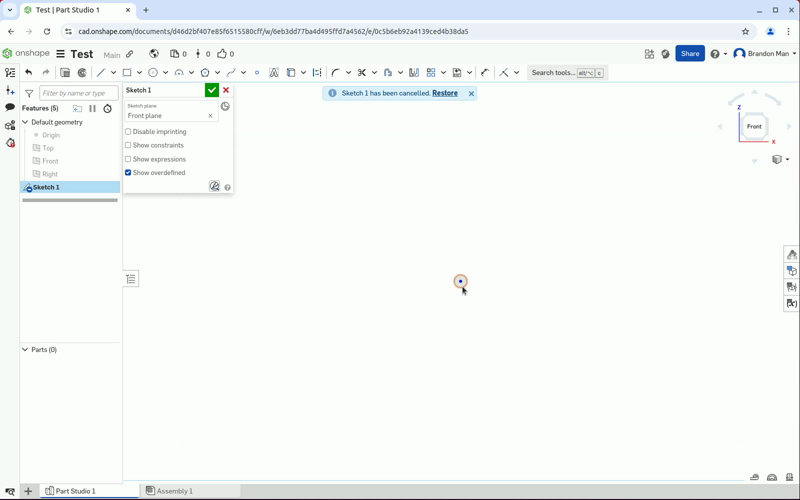
scroll(6)
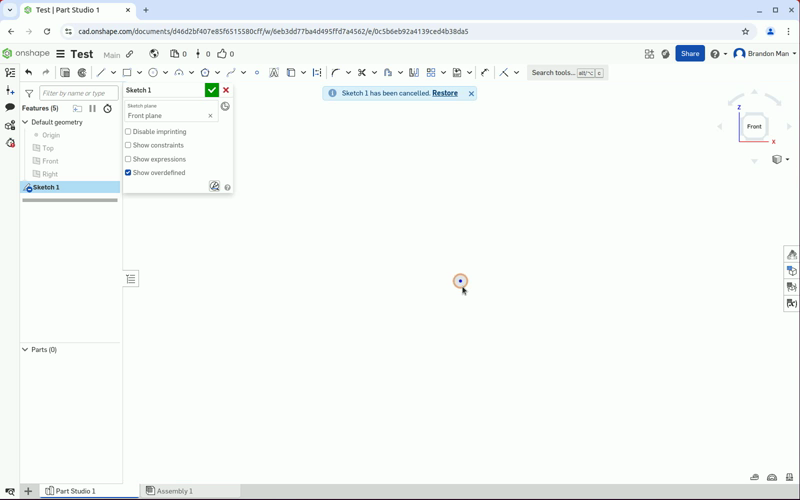
scroll(6)
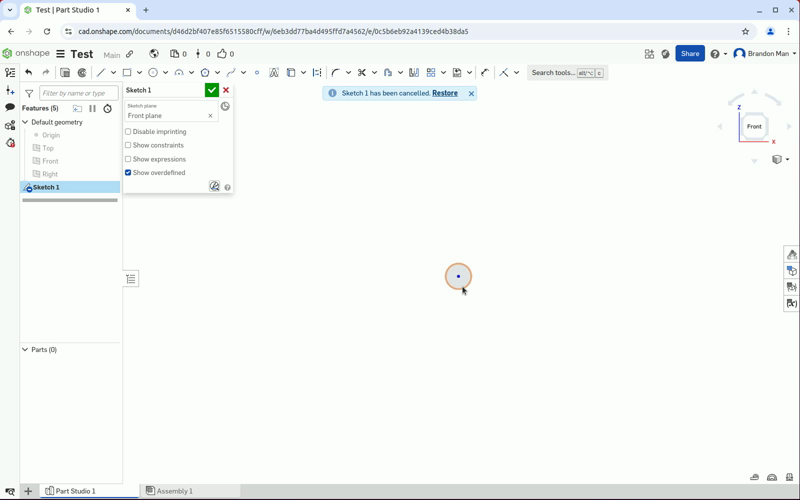
scroll(6)
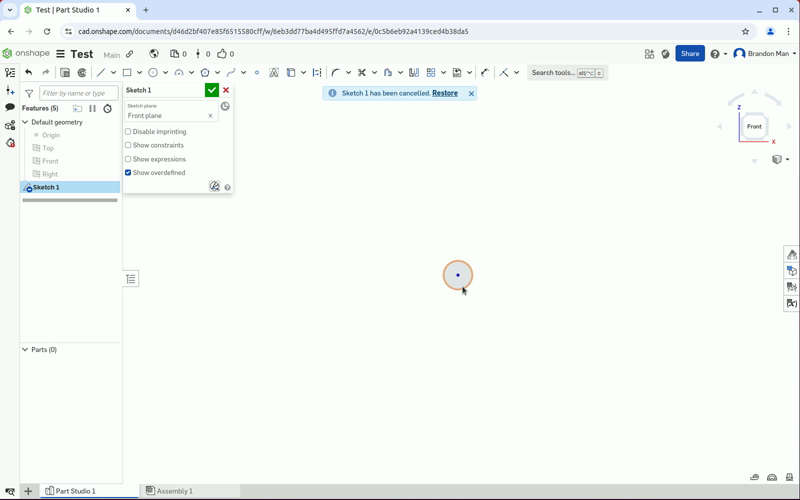
scroll(6)
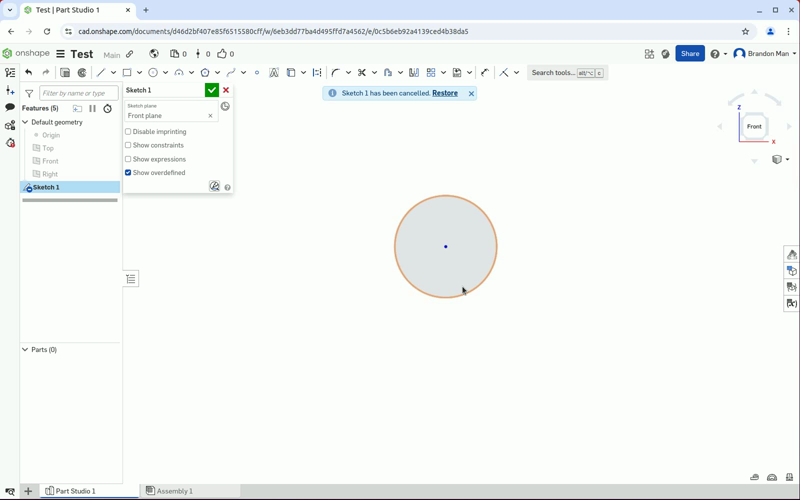
click(462, 286)
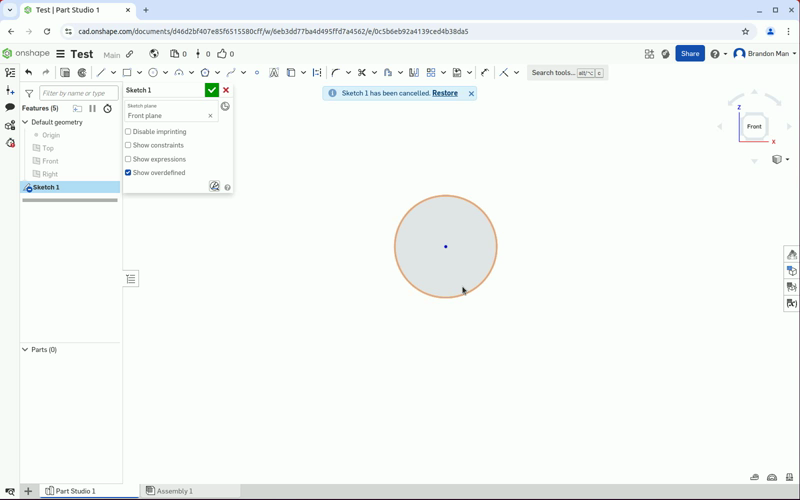
scroll(-6)
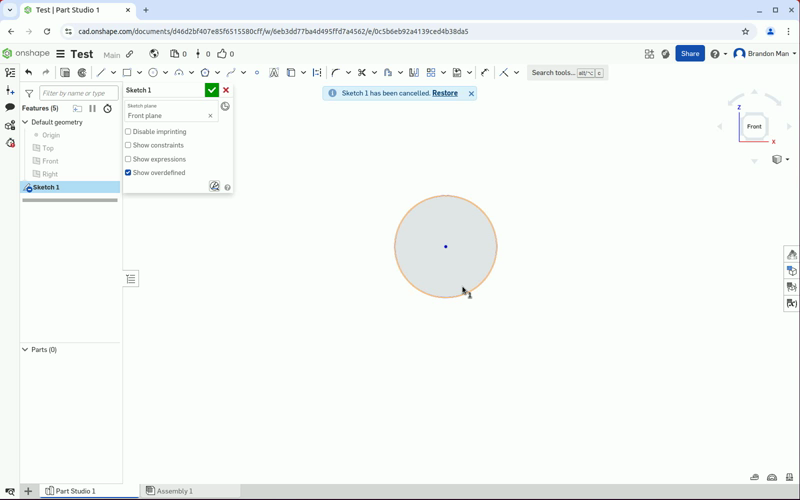
scroll(-6)
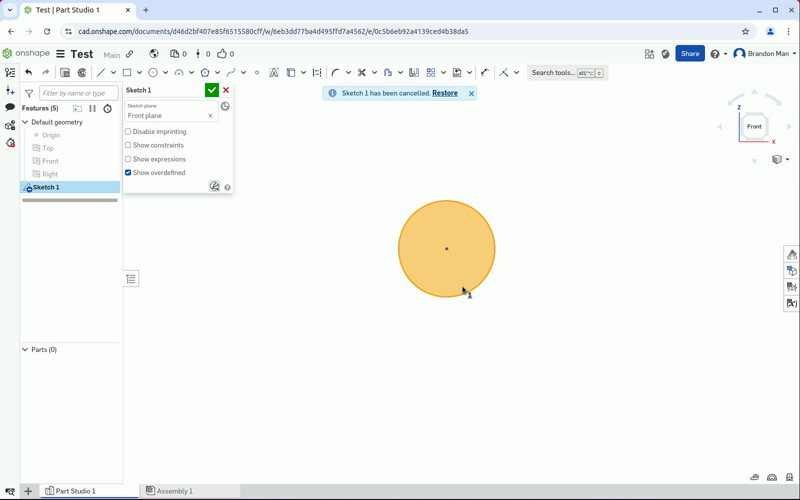
scroll(-6)
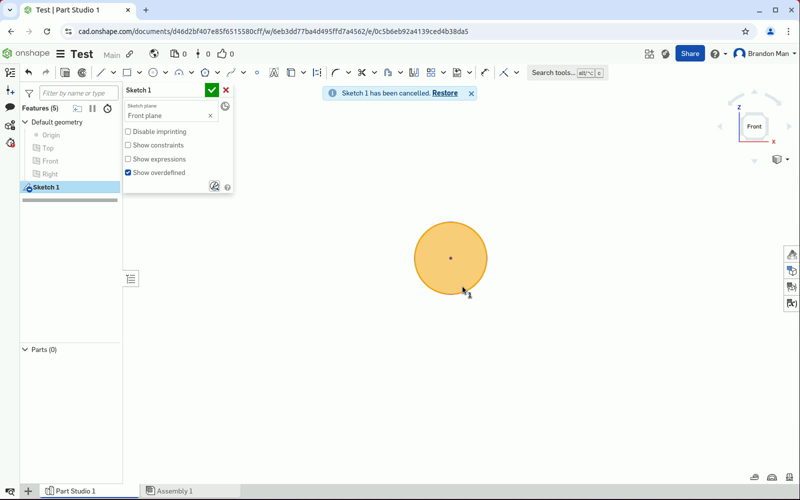
scroll(-6)
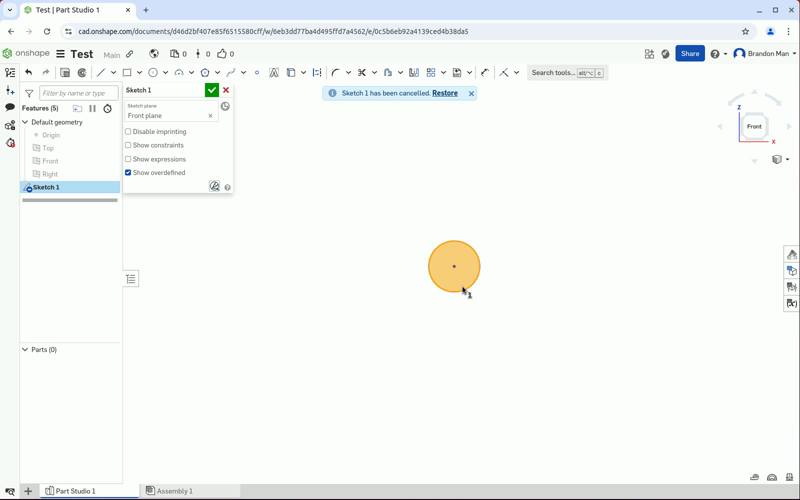
scroll(-6)
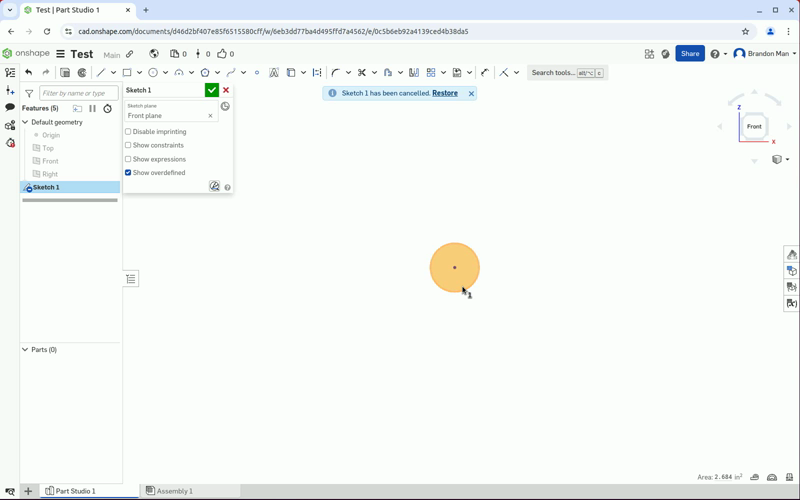
scroll(-6)
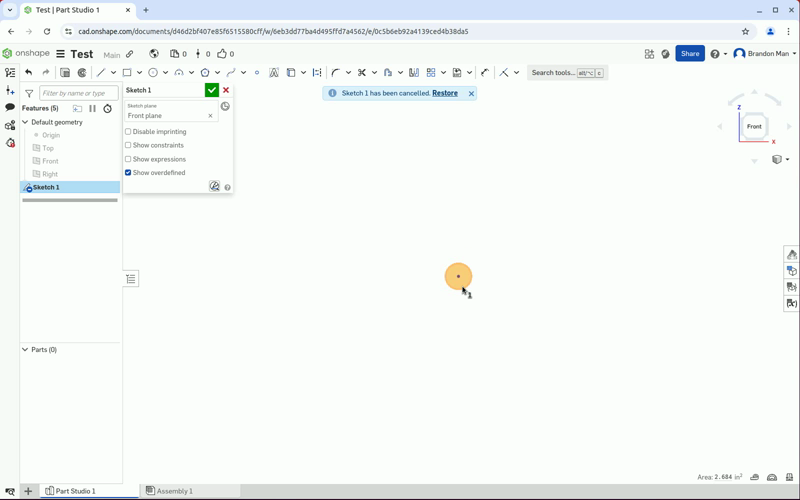
scroll(-6)
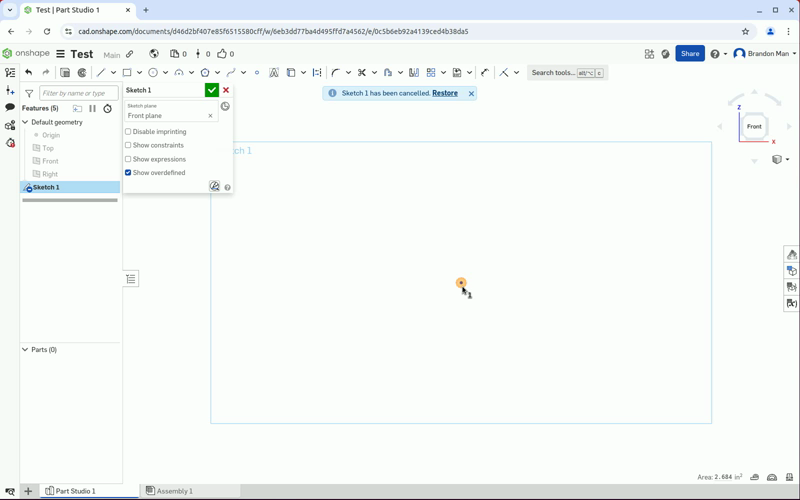
mouse_move(73, 352)
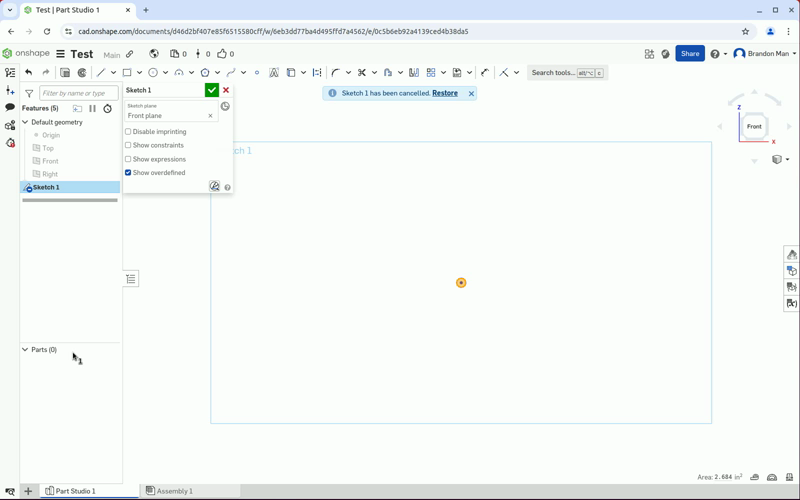
key(shift+y)
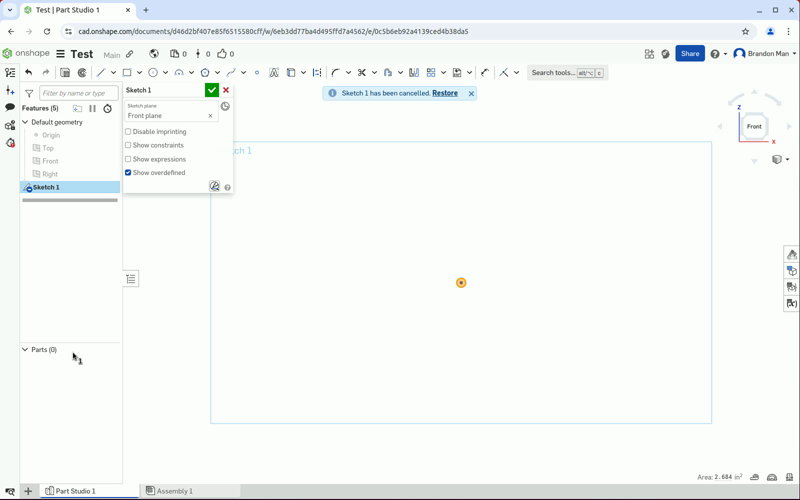
key(shift+e)
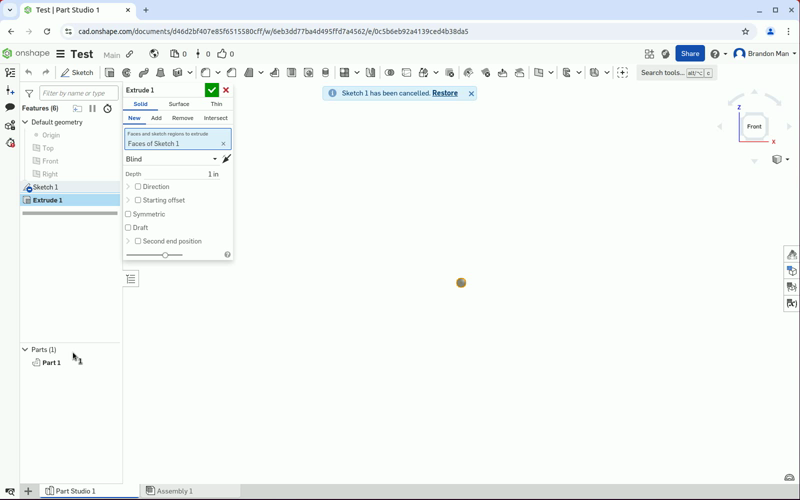
mouse_move(143, 106)
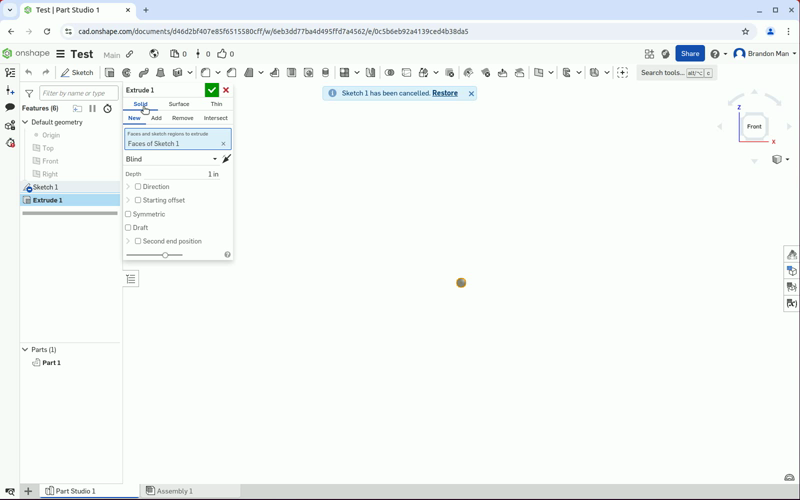
click(143, 106)
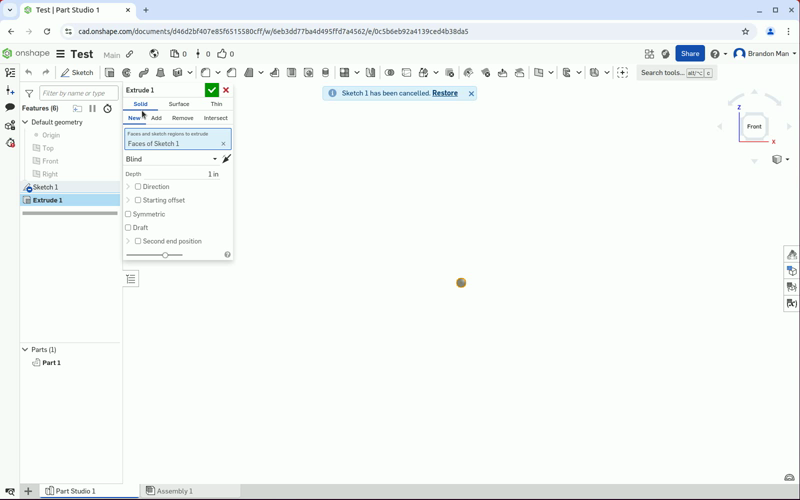
mouse_move(137, 120)
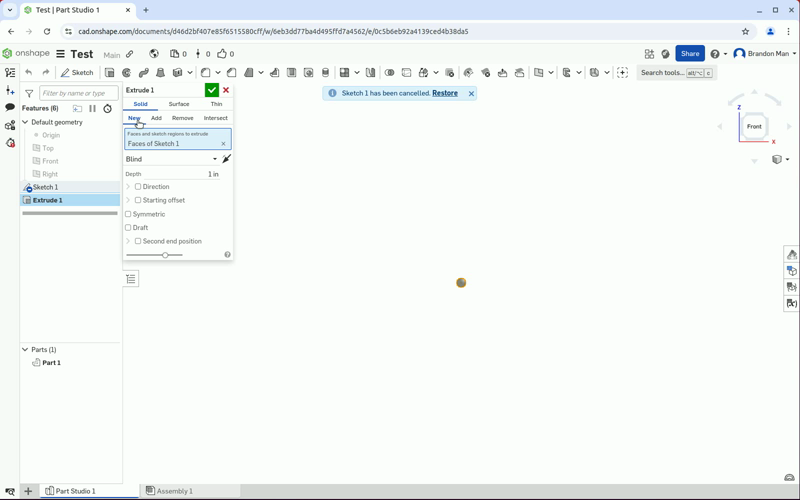
click(137, 120)
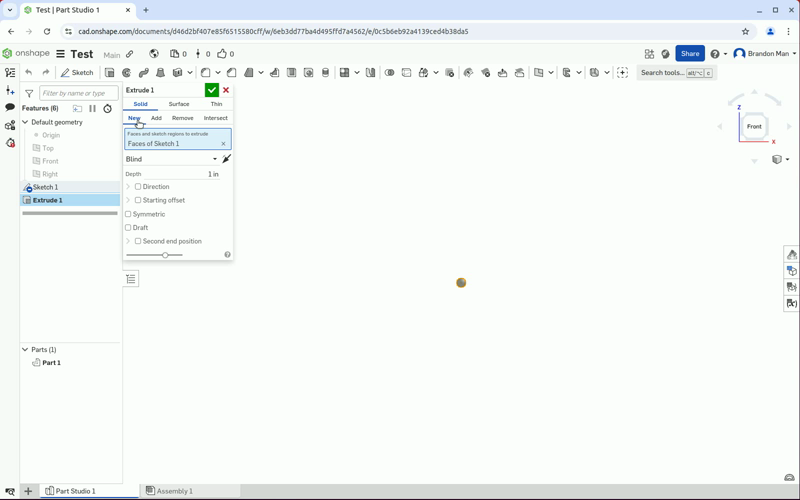
key(tab, 4)
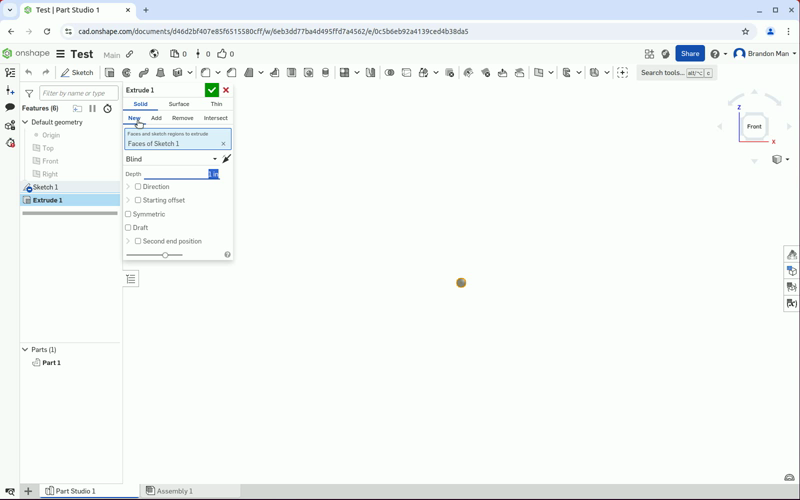
text(46.216)
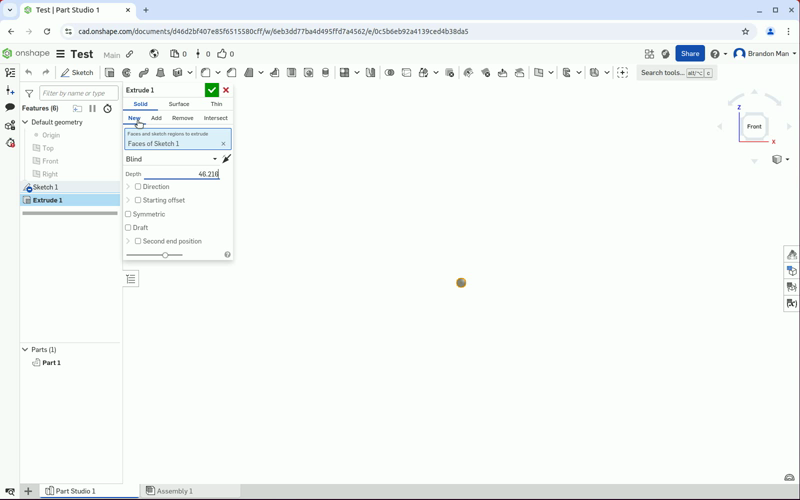
key(tab, 3)
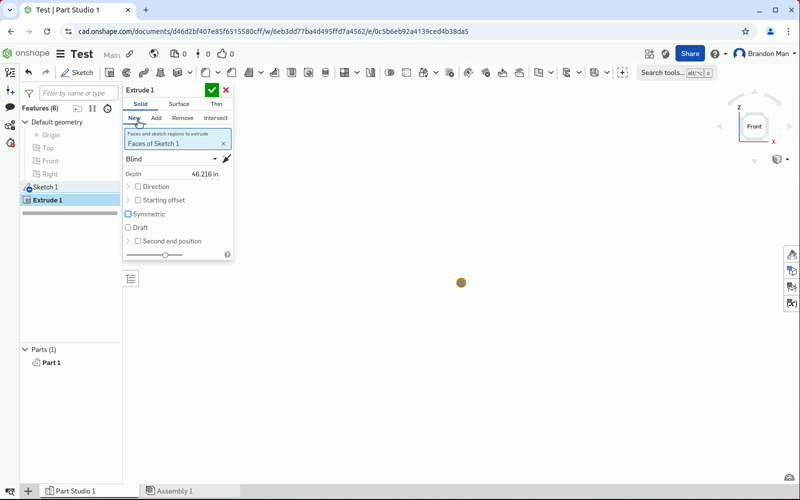
key(space)
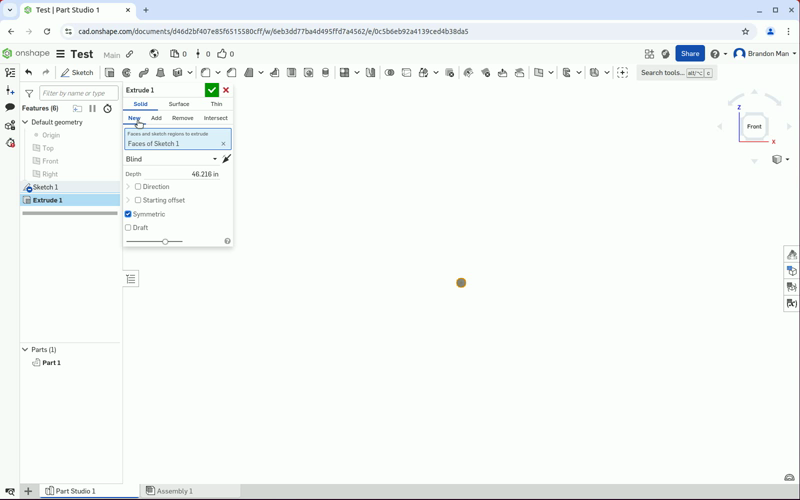
key(enter)
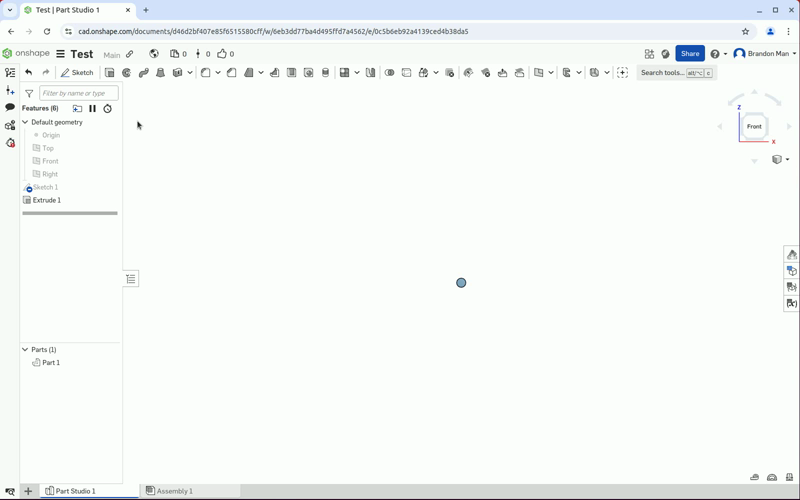
key(shift+h)
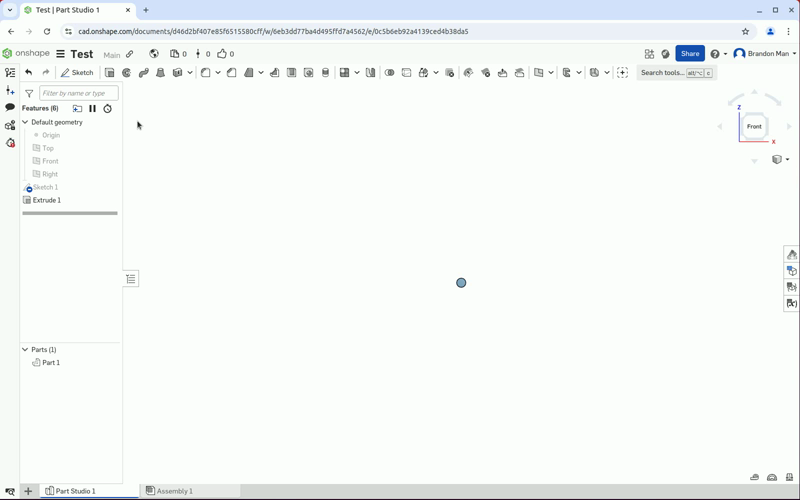
key(shift+h)
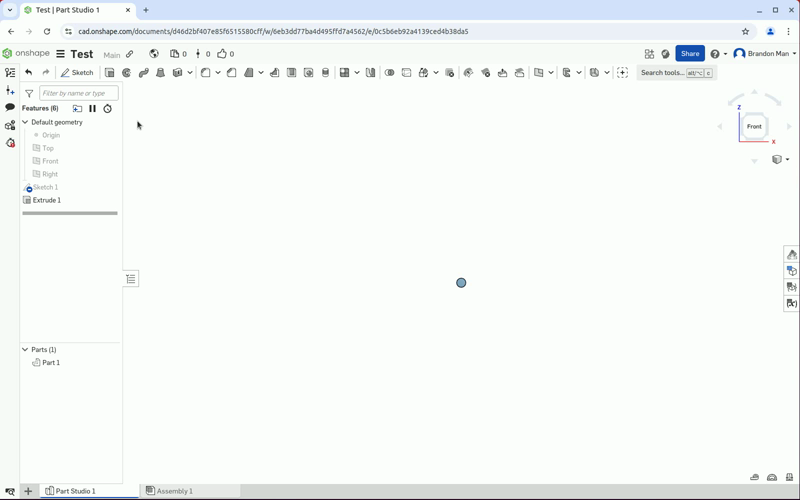
mouse_move(73, 189)
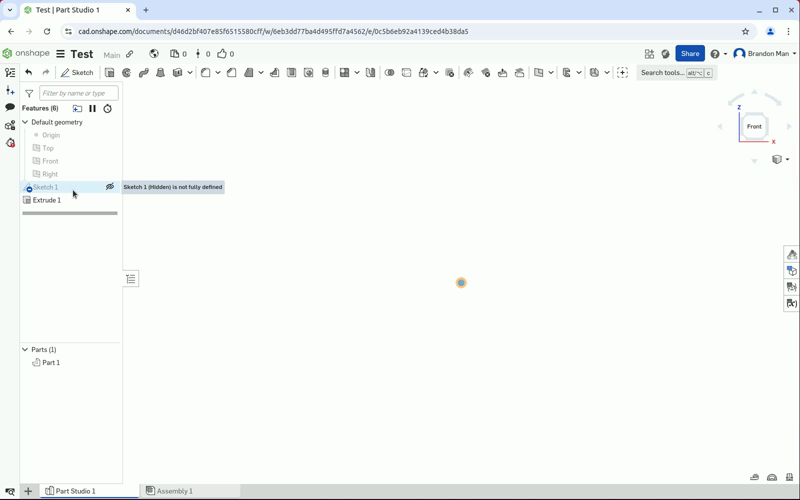
click(73, 189)
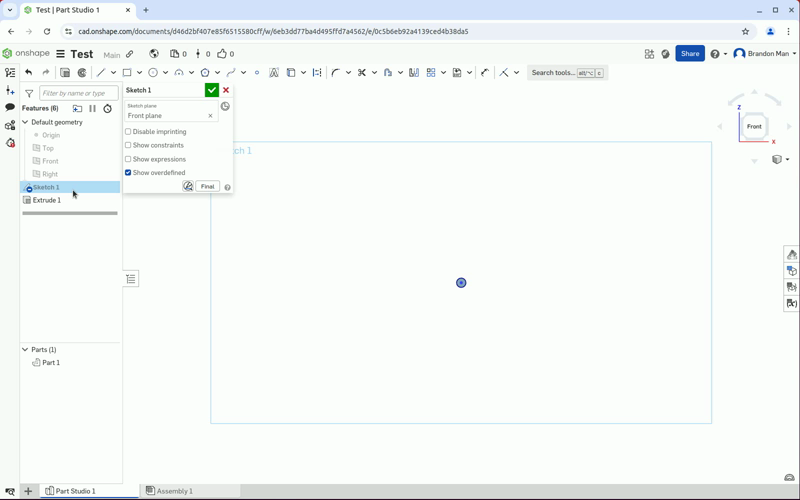
mouse_move(229, 92)
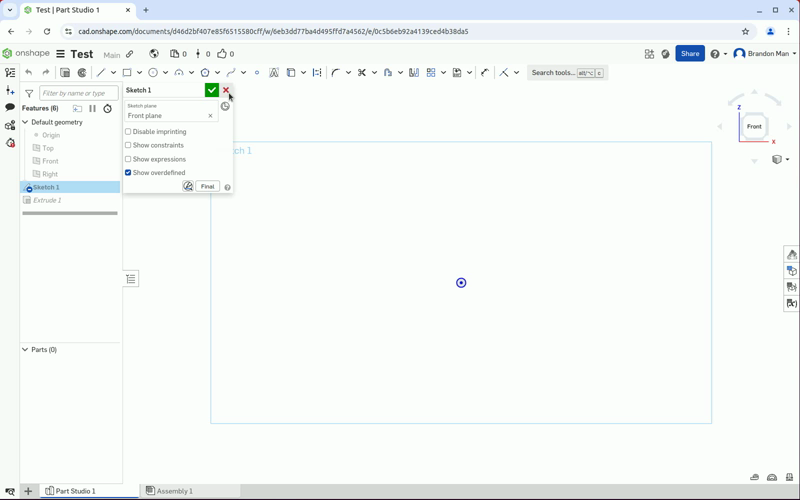
click(229, 92)
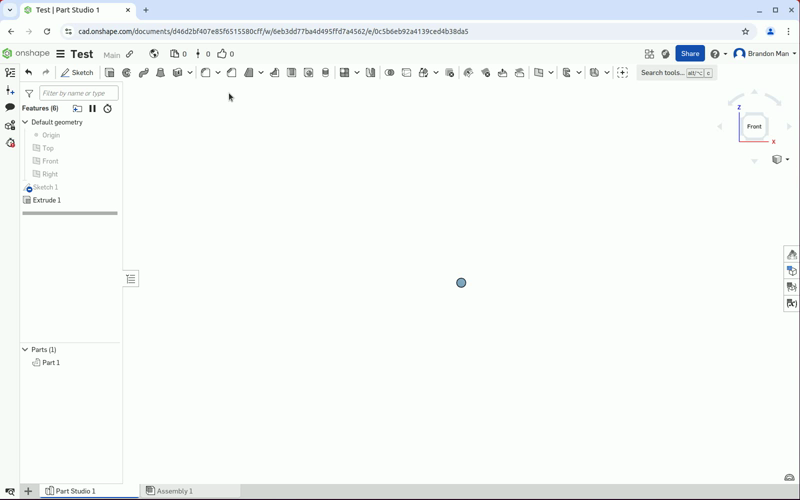
mouse_move(73, 352)
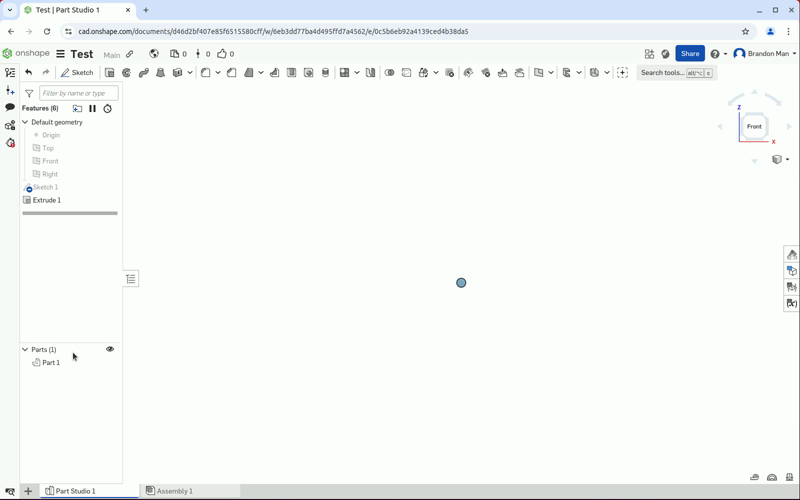
key(y)
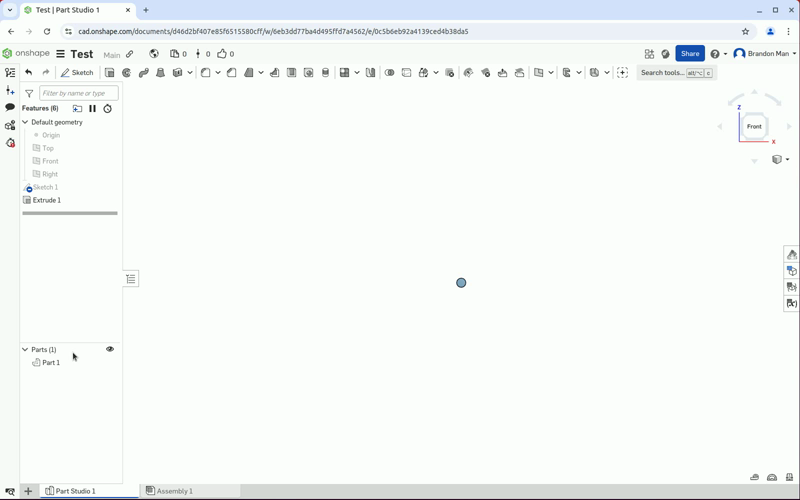
key(shift+p)
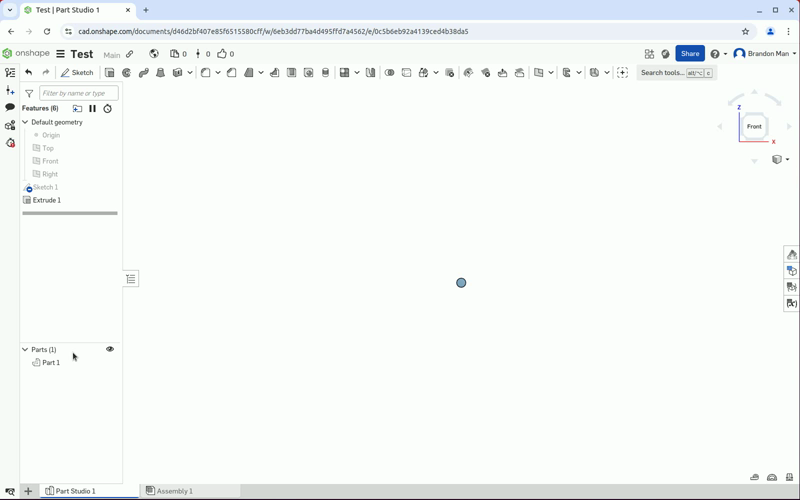
key(space)
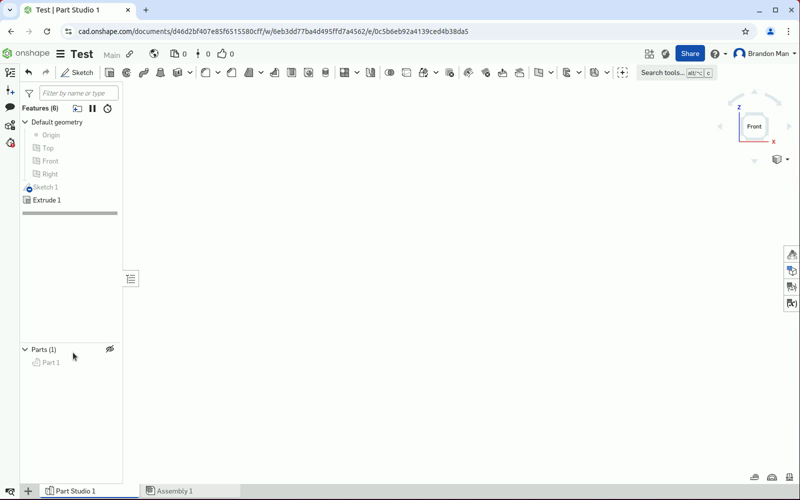
key_down(shift)
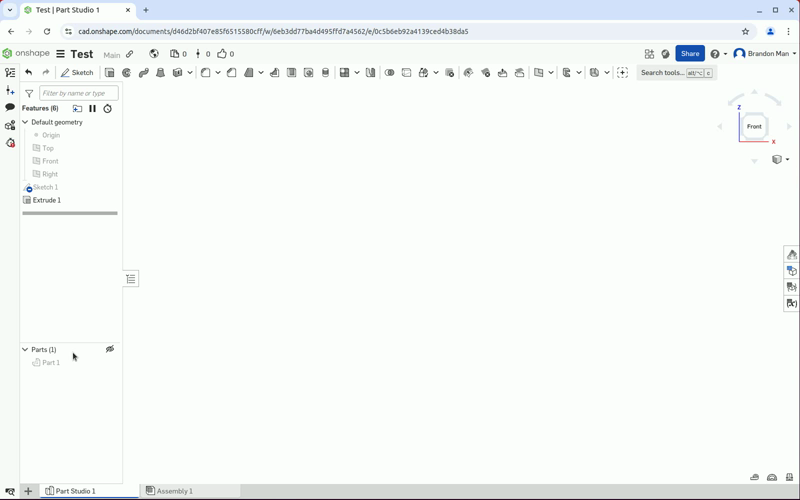
key(left)
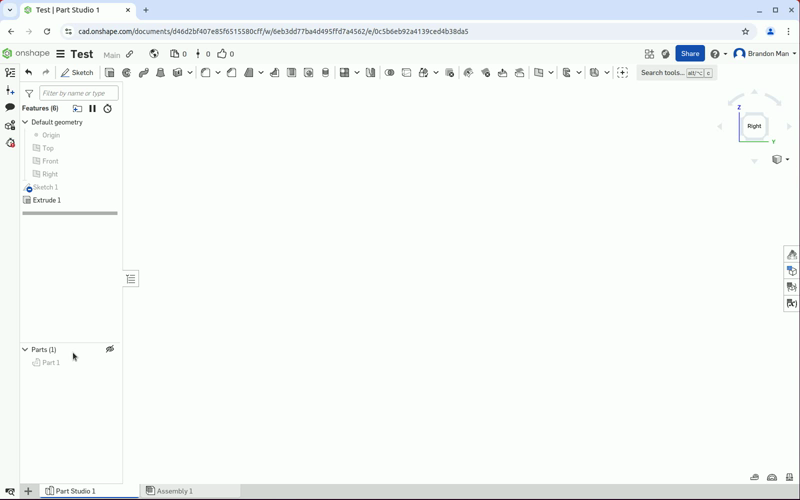
key_up(shift)
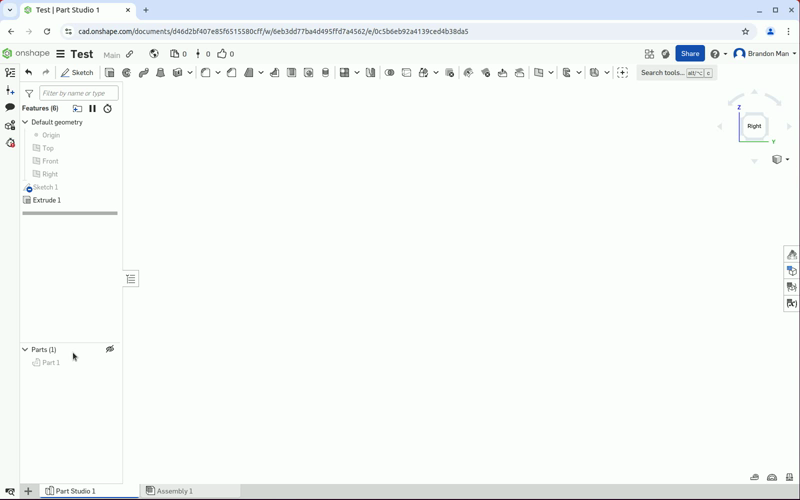
mouse_move(73, 352)
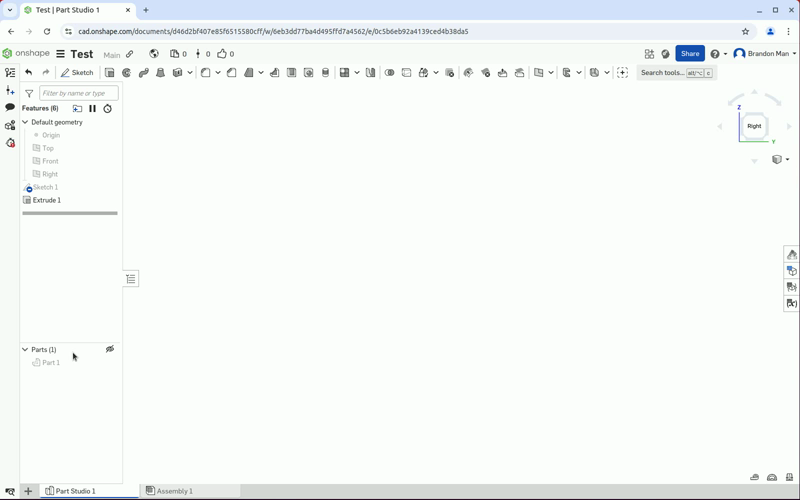
key(shift+y)
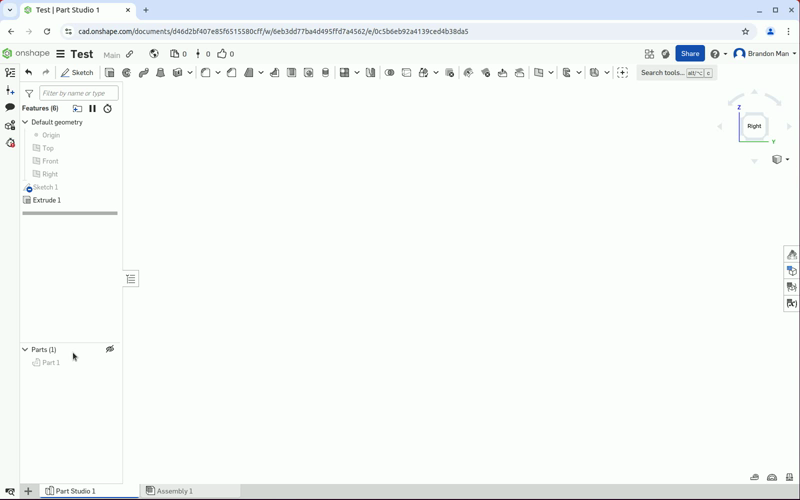
key(shift+s)
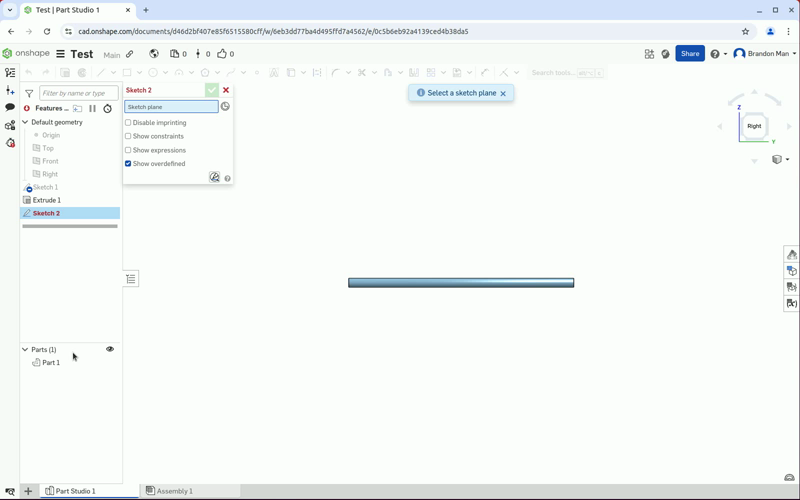
mouse_move(73, 176)
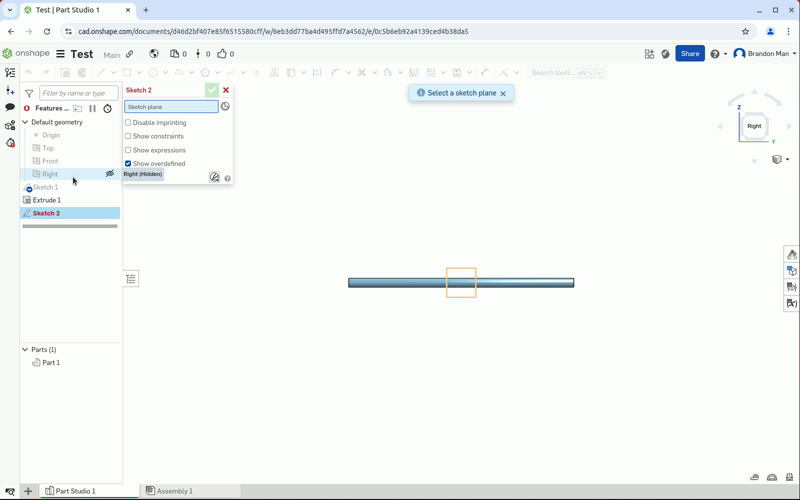
click(73, 176)
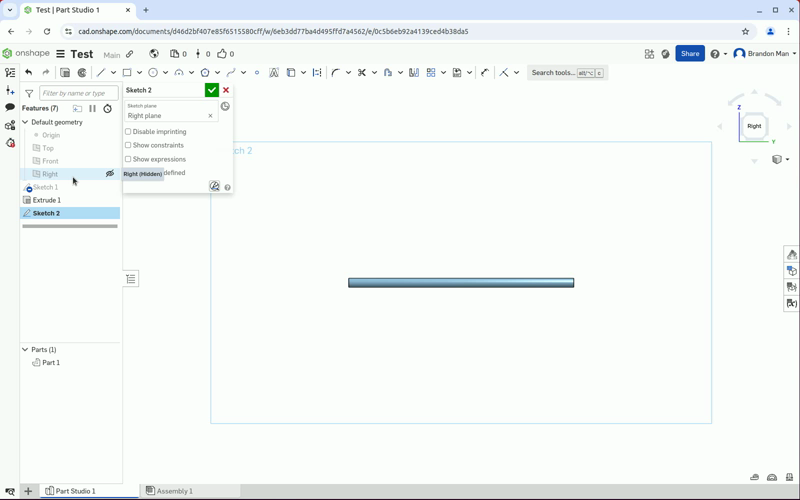
mouse_move(73, 352)
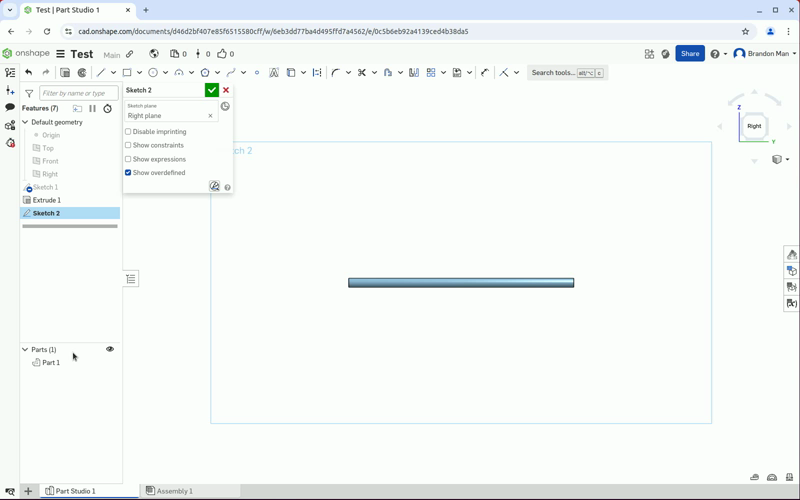
key(y)
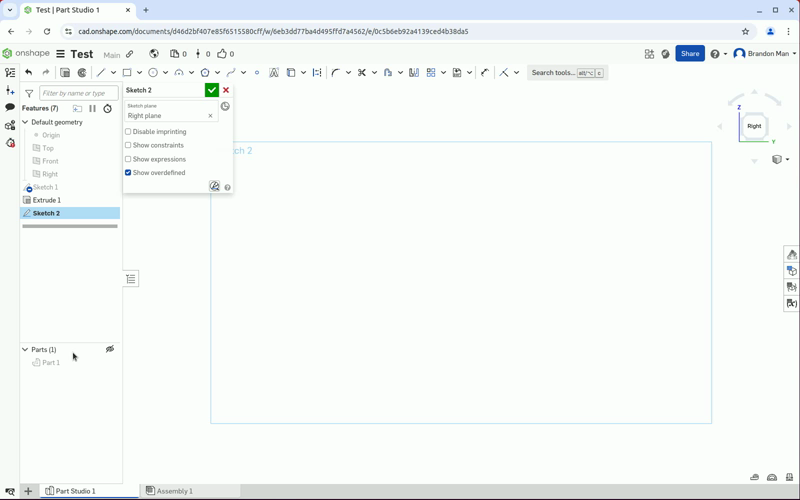
key(l)
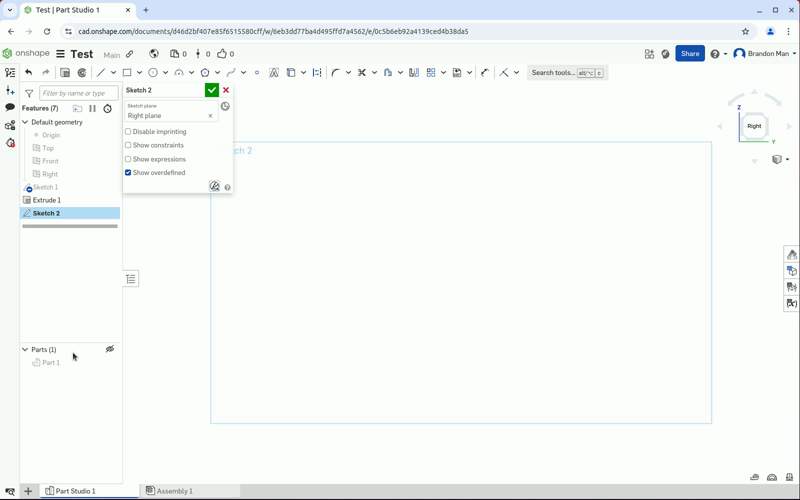
key_down(shift)
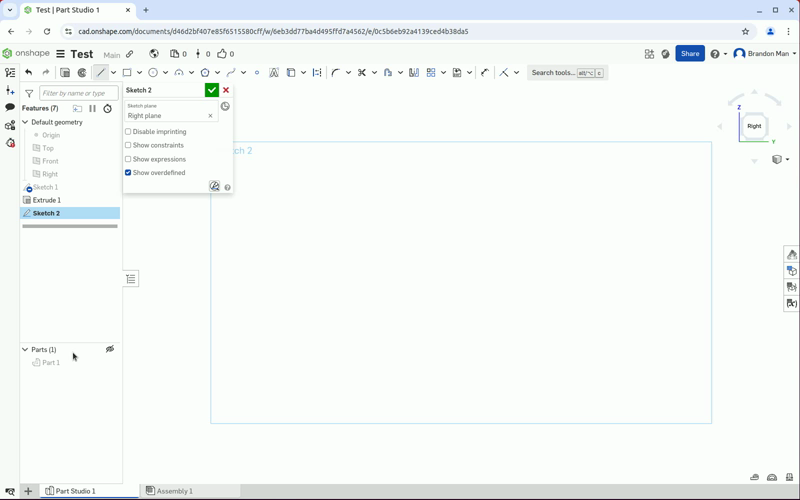
mouse_move(457, 282)
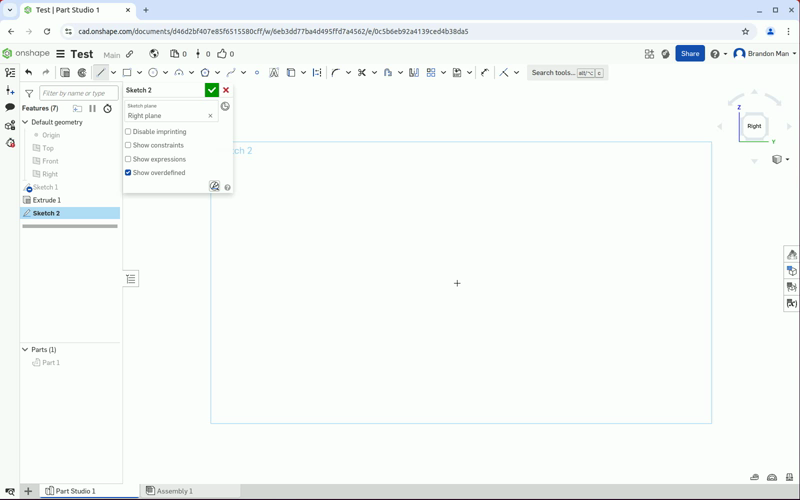
click(457, 282)
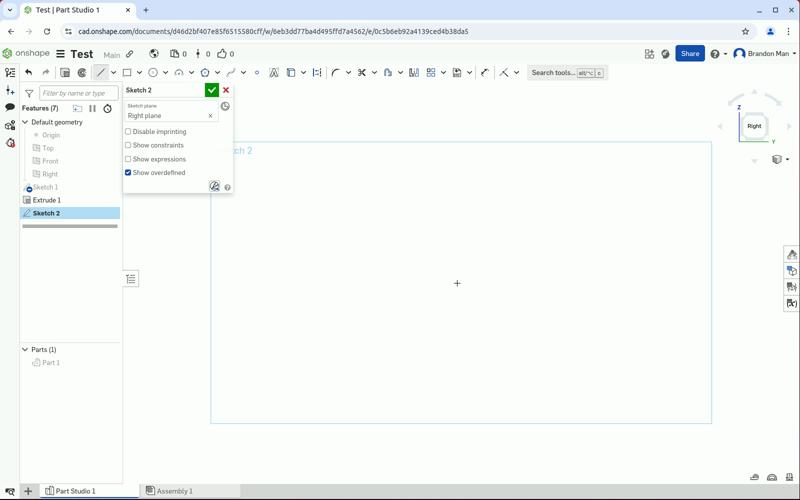
key_up(shift)
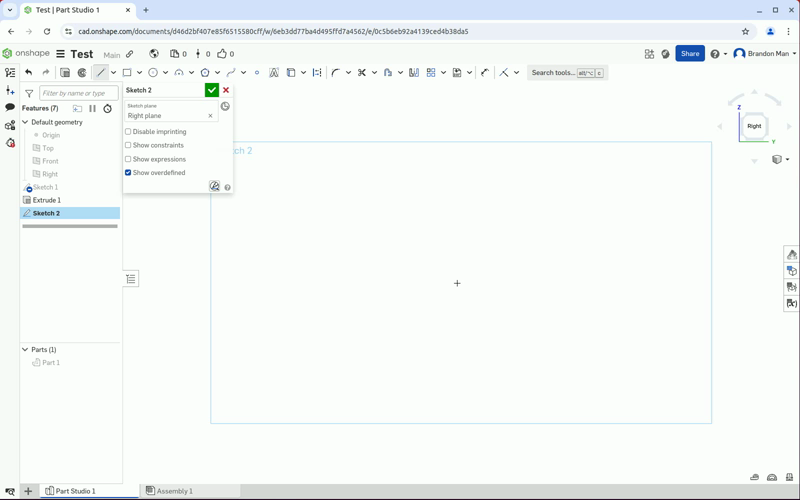
key_down(shift)
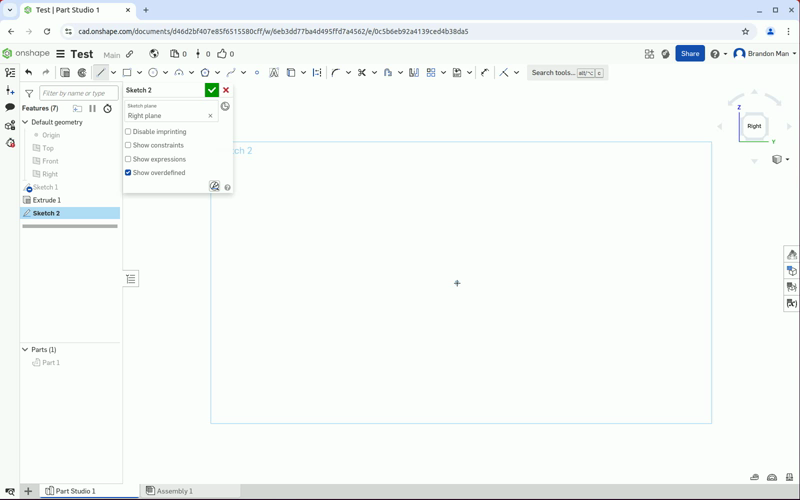
mouse_move(487, 282)
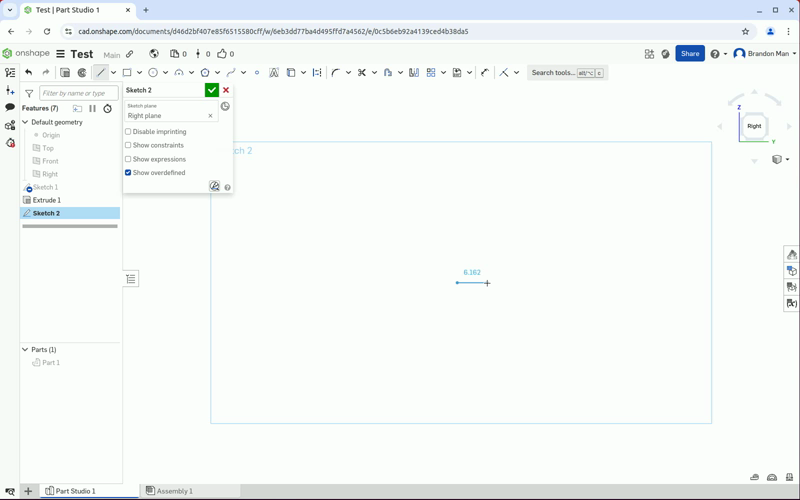
mouse_move(465, 282)
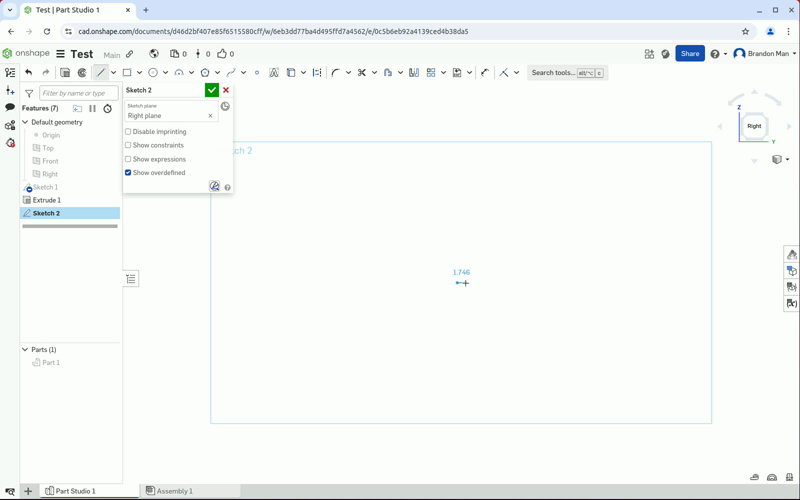
click(465, 282)
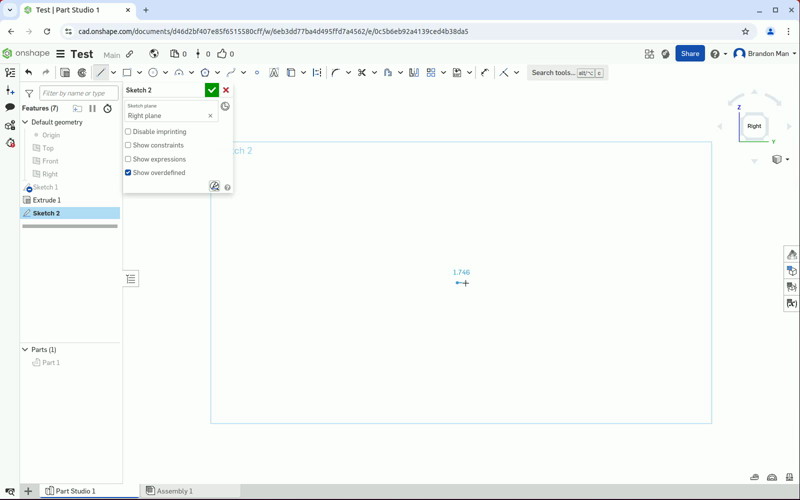
key_up(shift)
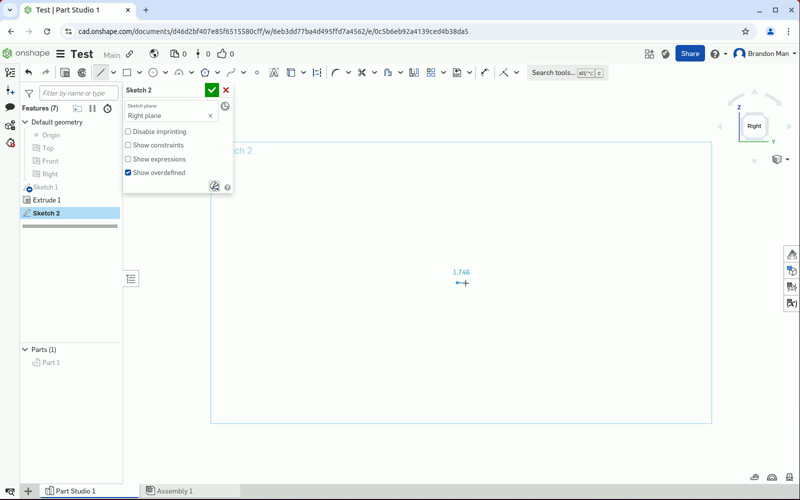
key_down(shift)
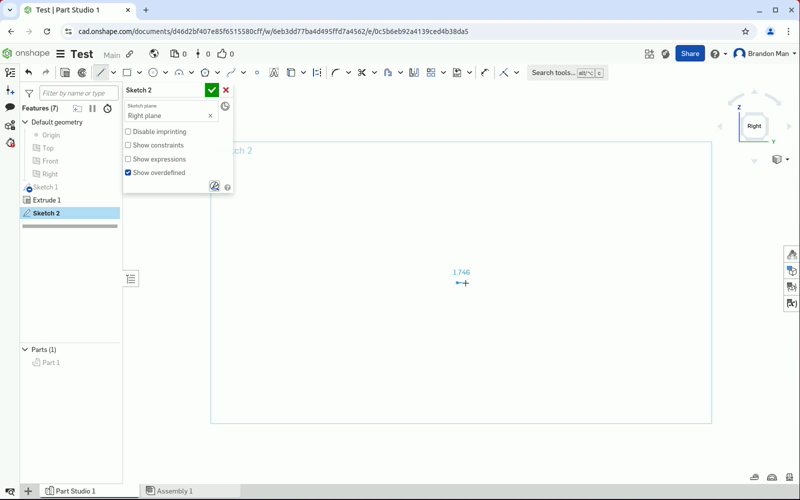
mouse_move(495, 282)
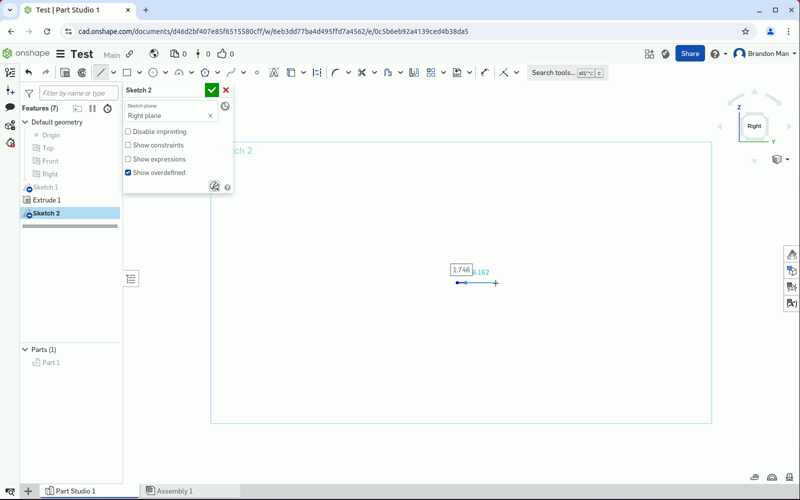
mouse_move(465, 274)
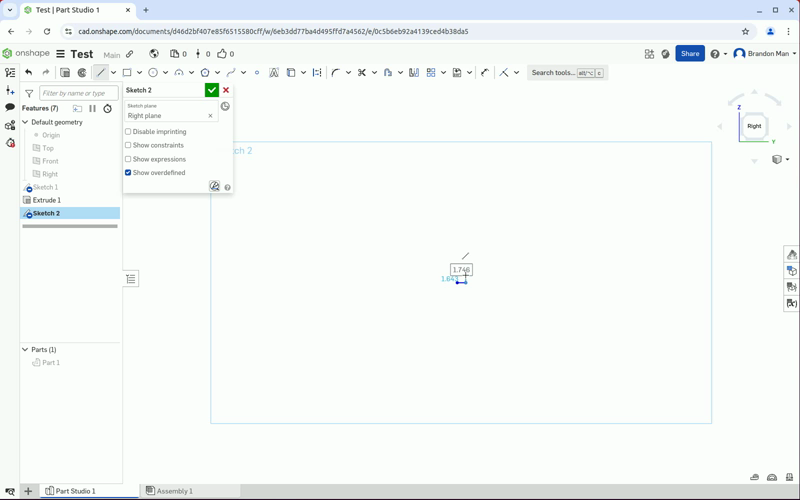
click(465, 274)
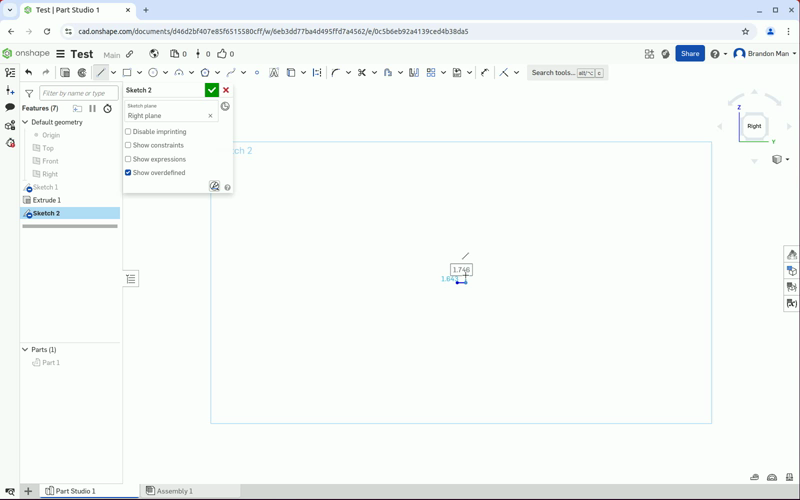
key_up(shift)
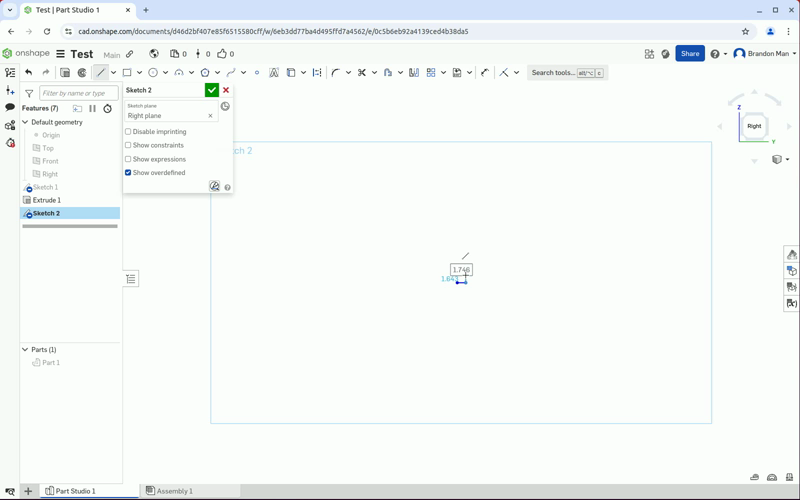
key_down(shift)
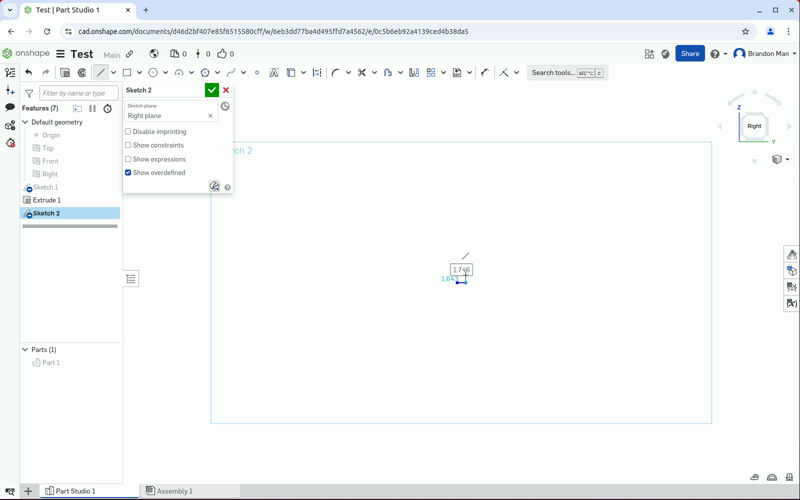
mouse_move(495, 274)
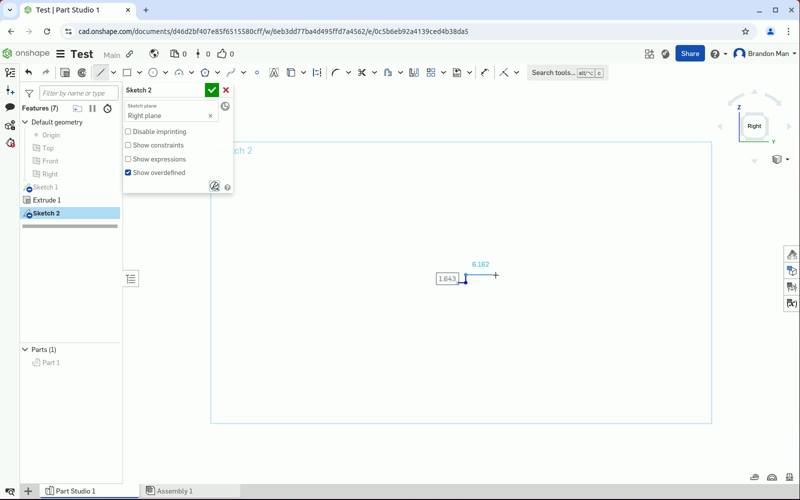
mouse_move(457, 274)
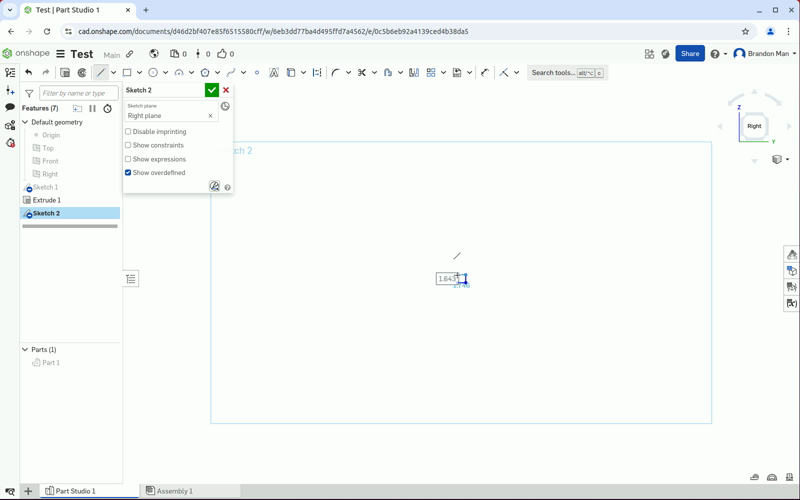
click(457, 274)
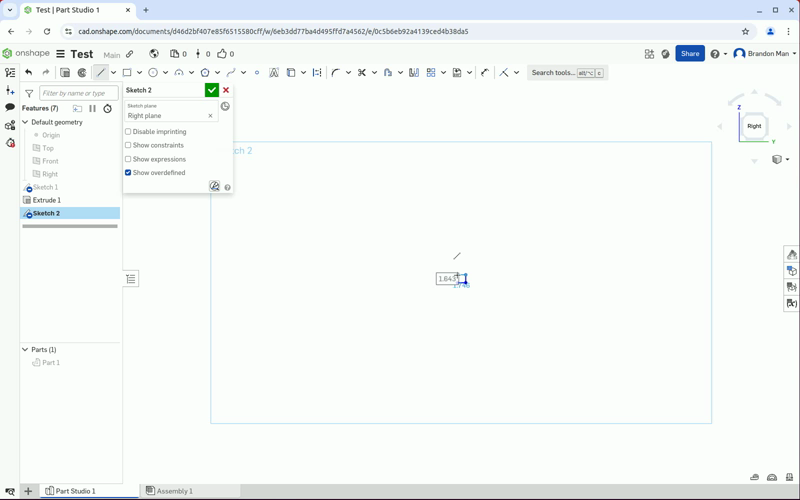
key_up(shift)
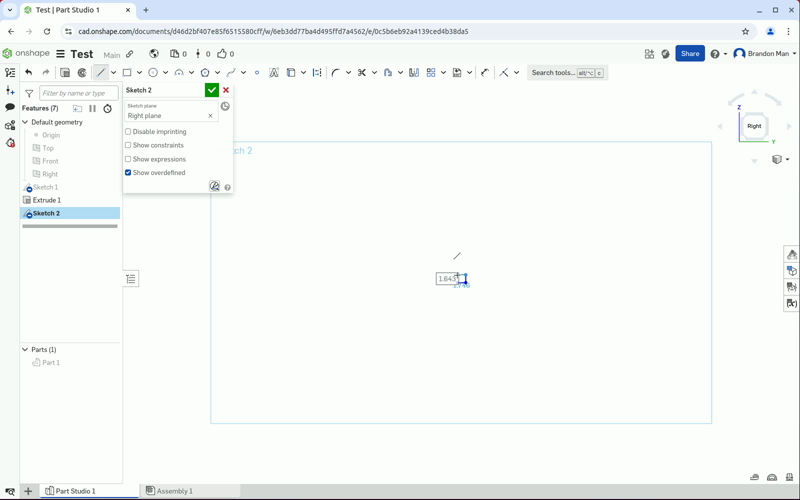
mouse_move(487, 274)
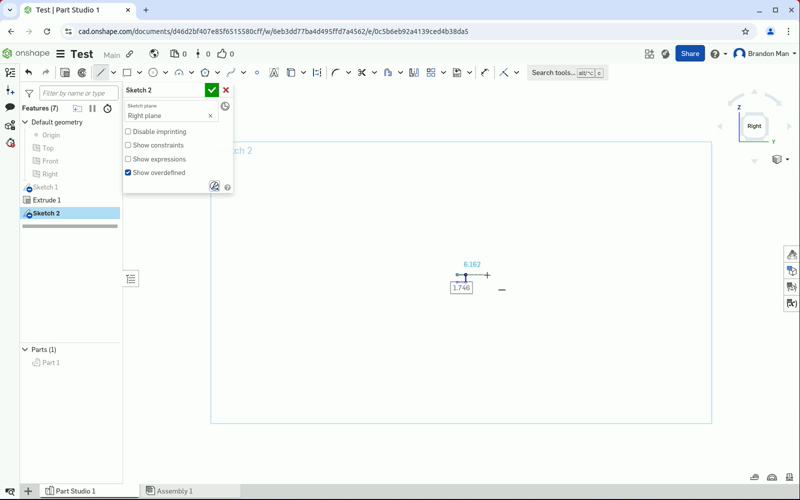
key_down(shift)
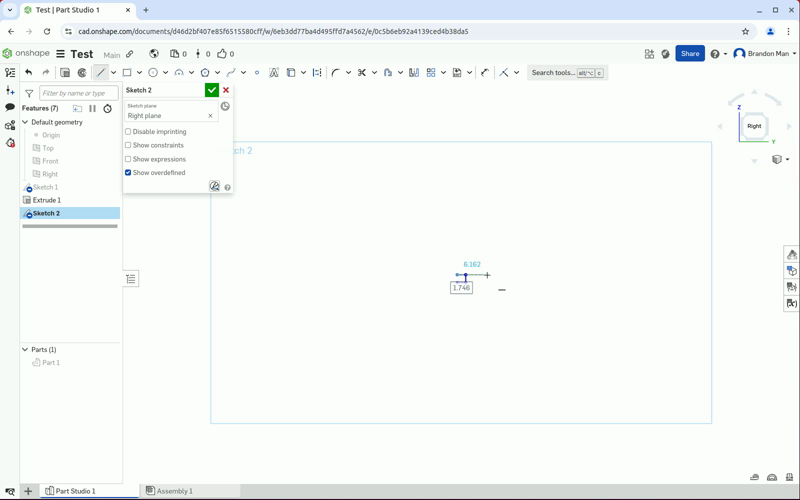
mouse_move(457, 282)
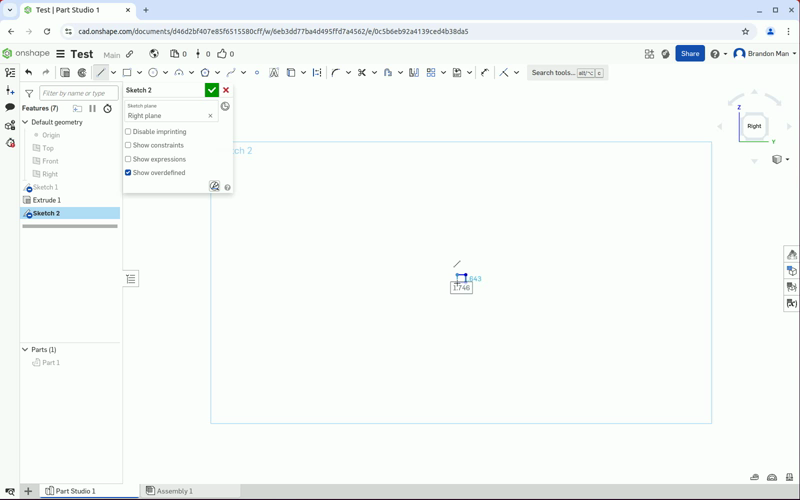
key_up(shift)
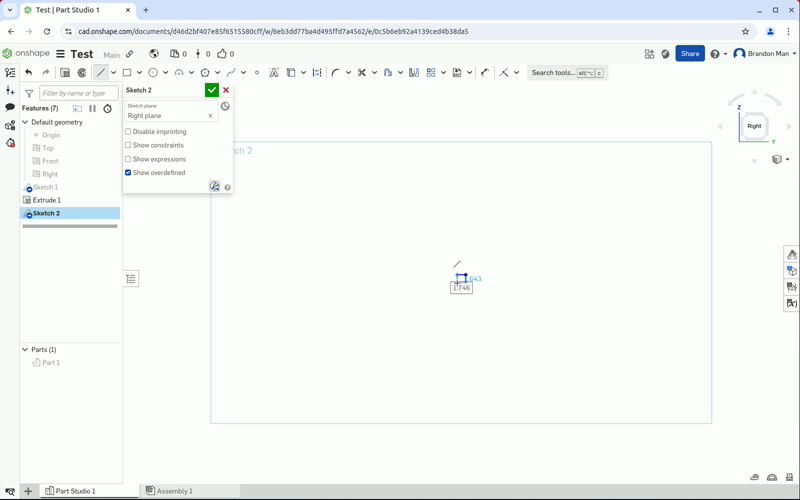
click(457, 282)
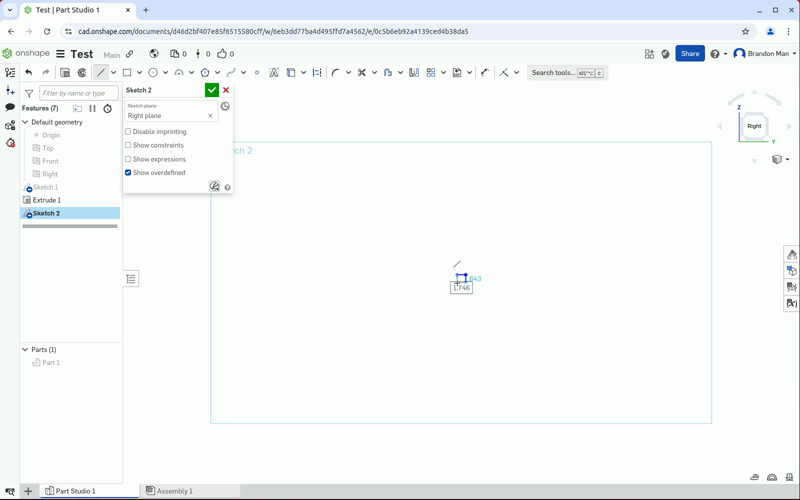
key(esc)
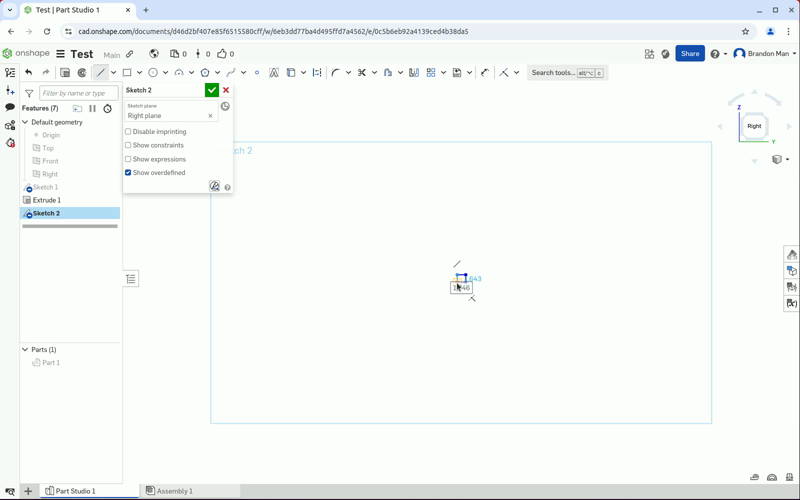
mouse_move(462, 276)
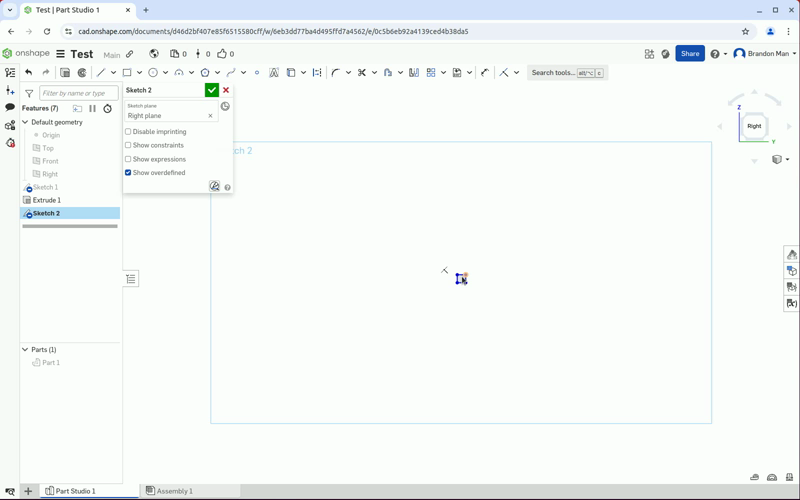
scroll(6)
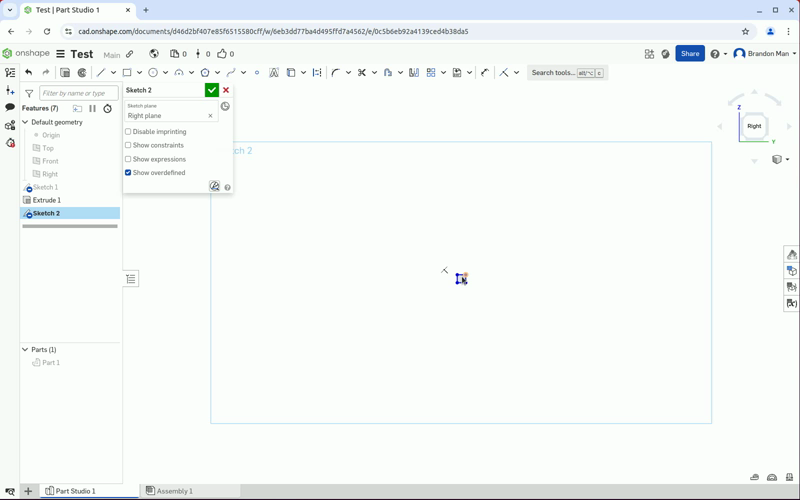
scroll(6)
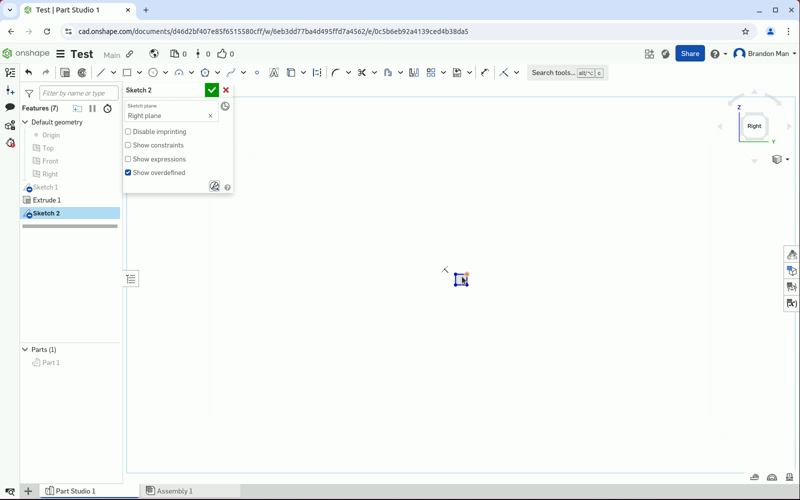
scroll(6)
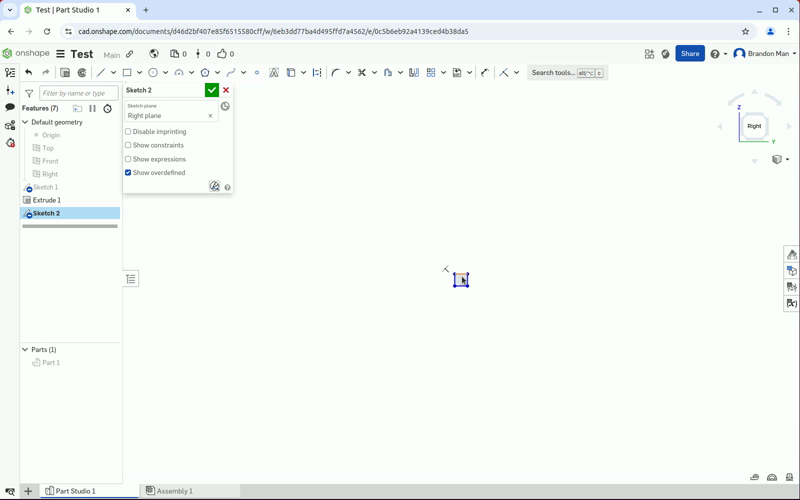
scroll(6)
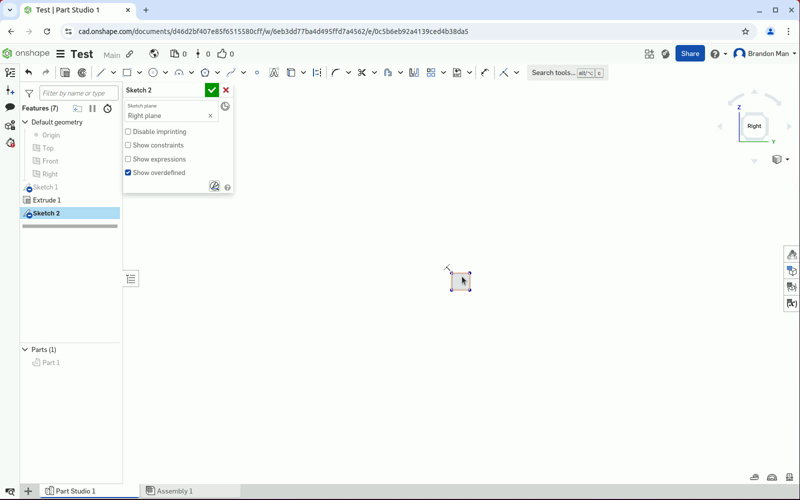
scroll(6)
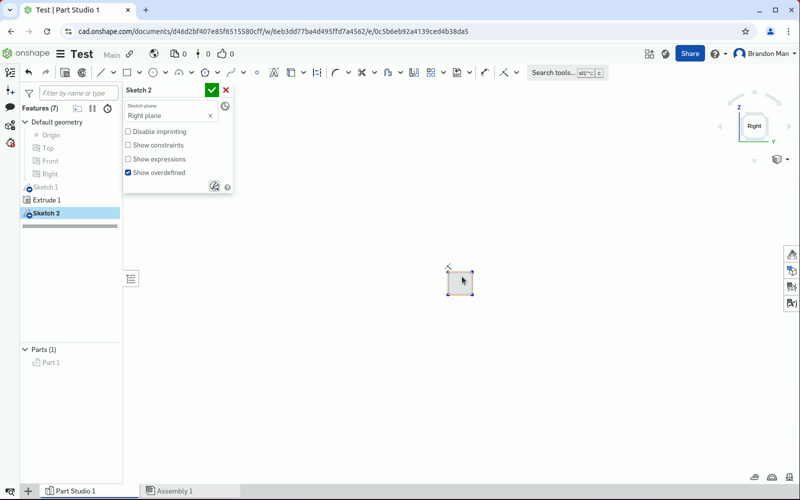
scroll(6)
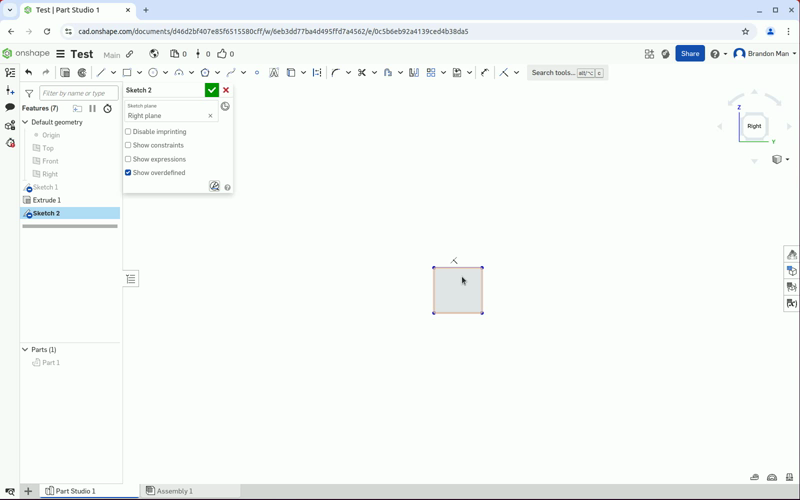
scroll(6)
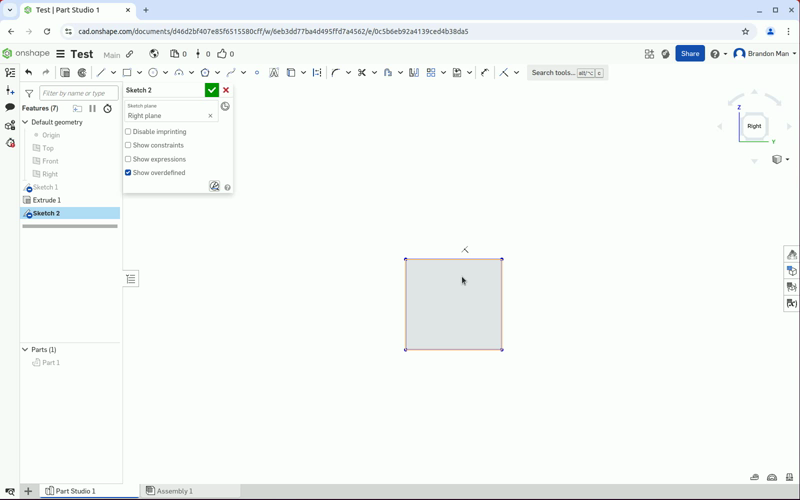
click(462, 276)
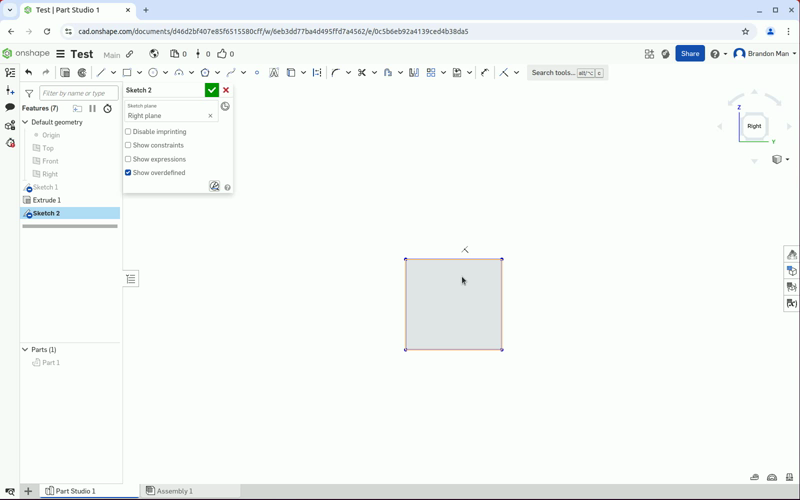
scroll(-6)
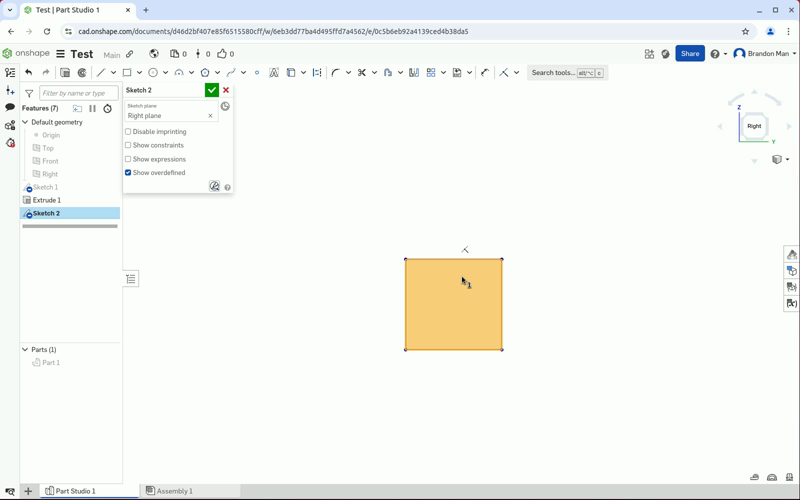
scroll(-6)
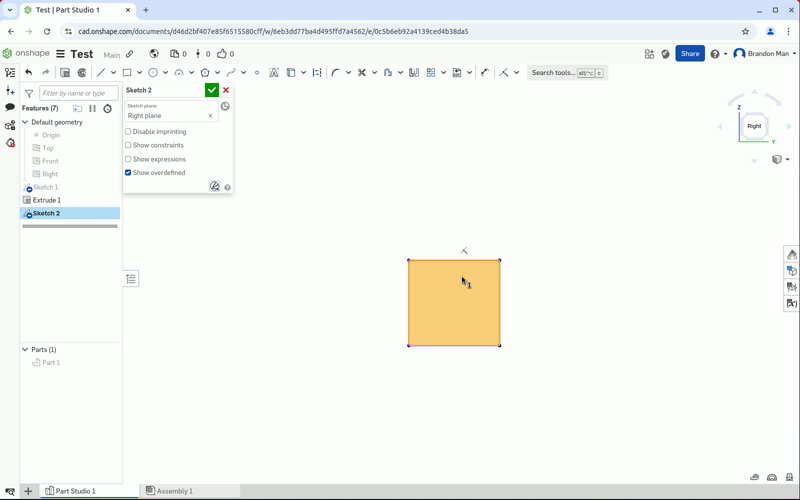
scroll(-6)
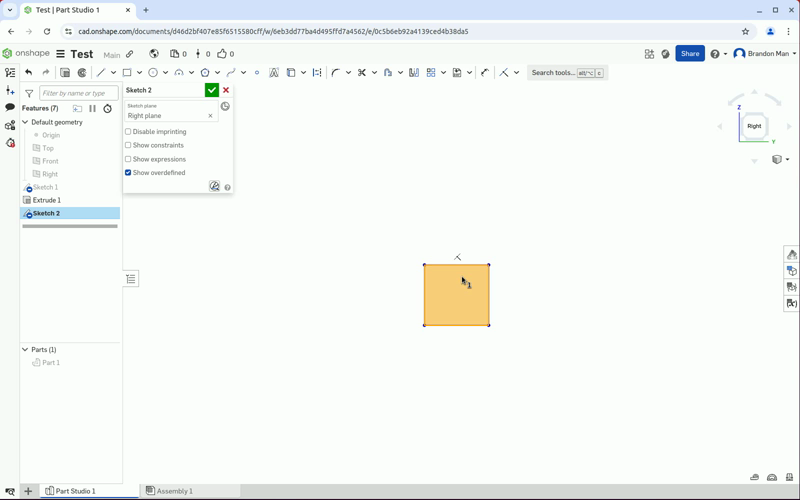
scroll(-6)
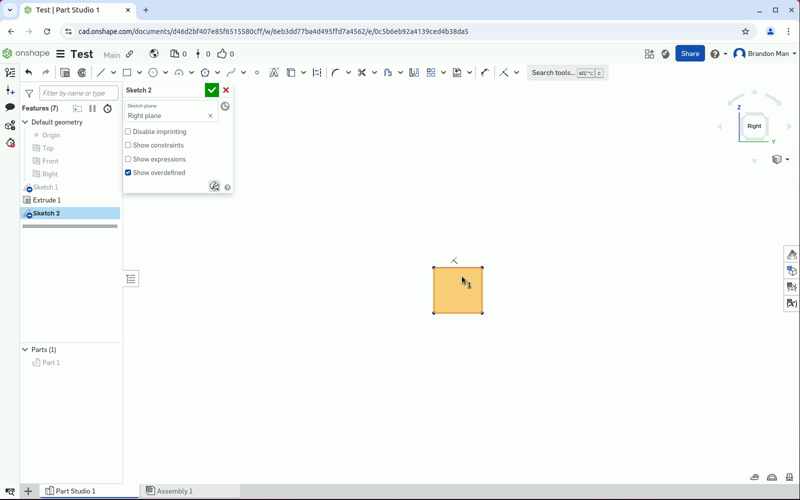
scroll(-6)
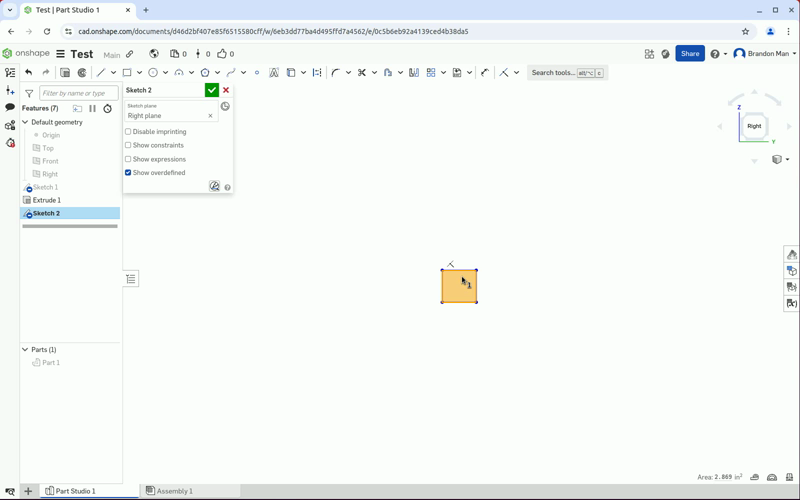
scroll(-6)
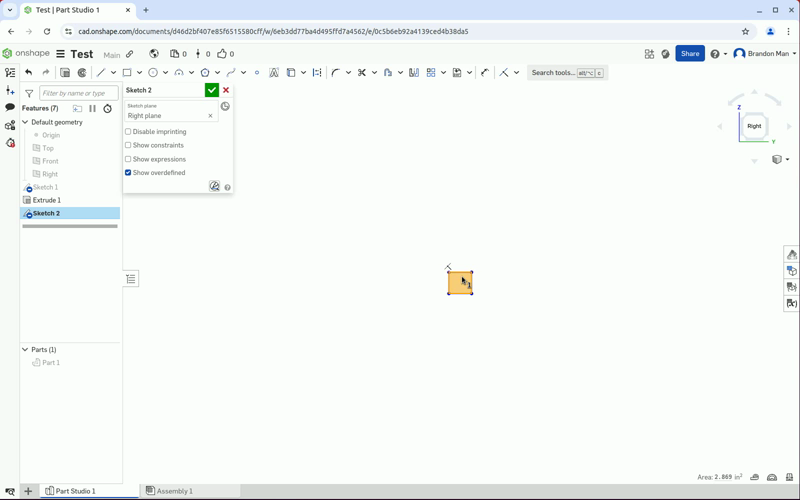
scroll(-6)
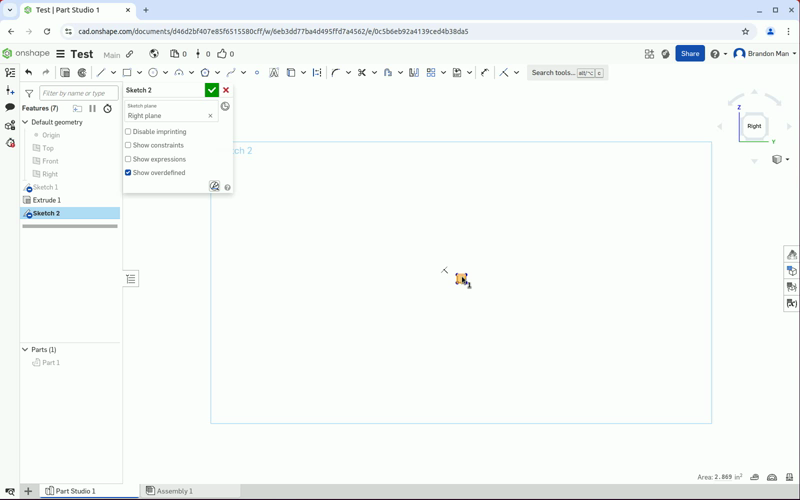
mouse_move(73, 352)
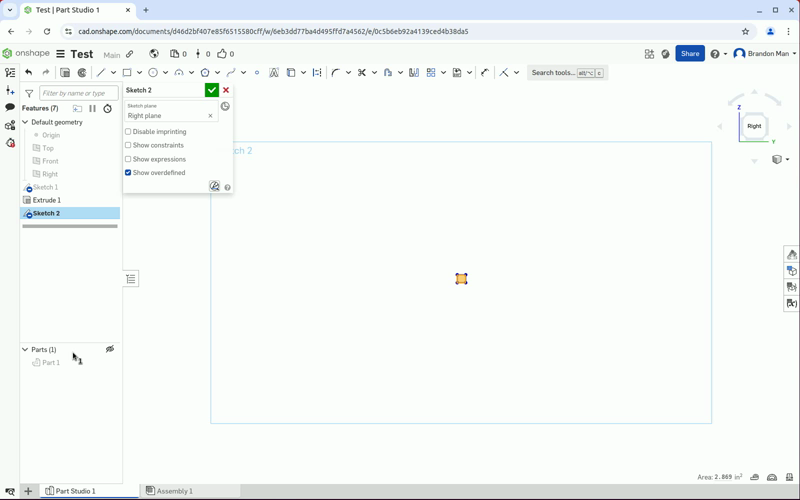
key(shift+y)
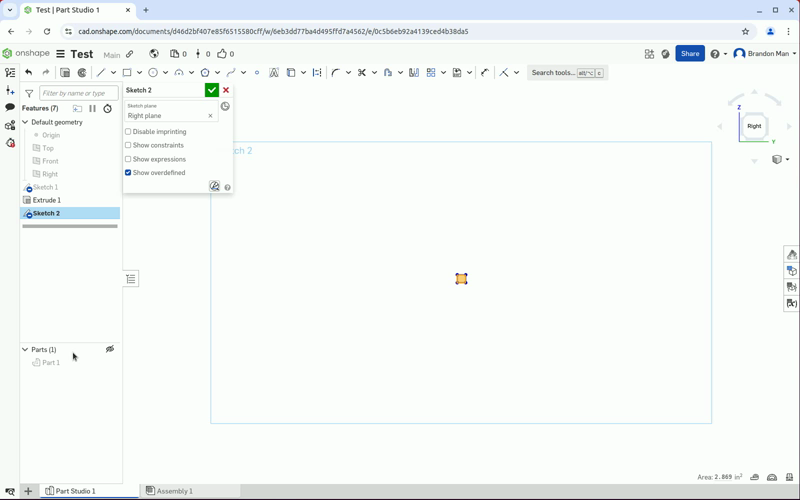
key(shift+e)
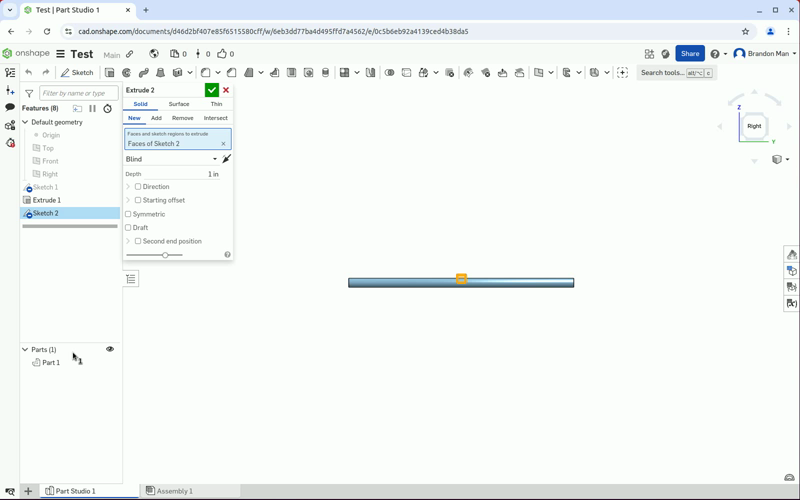
mouse_move(143, 106)
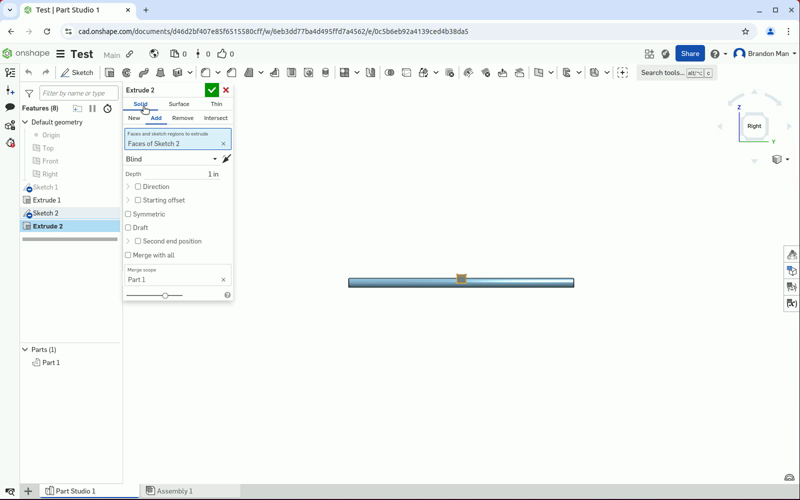
click(143, 106)
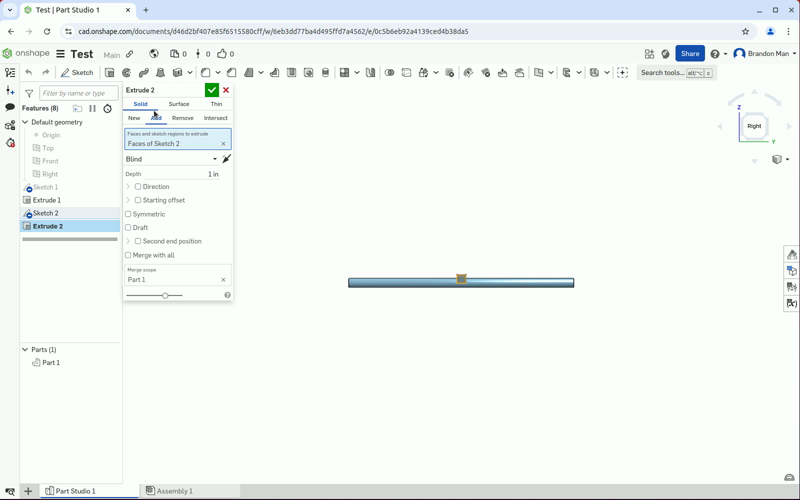
mouse_move(186, 120)
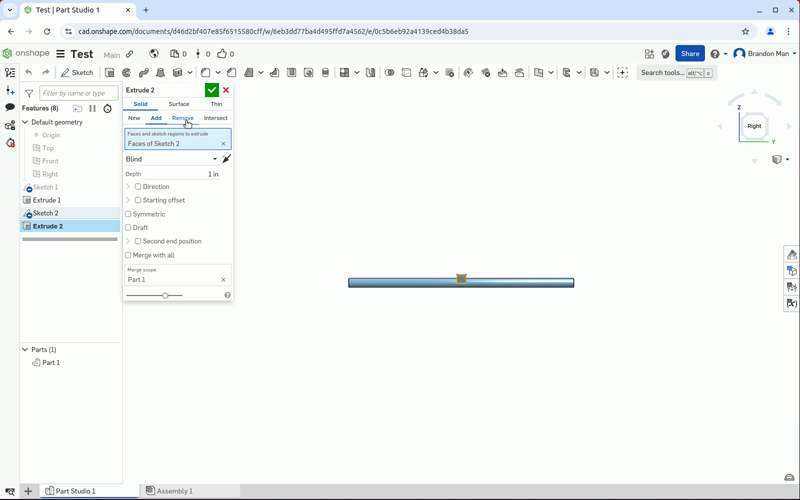
click(186, 120)
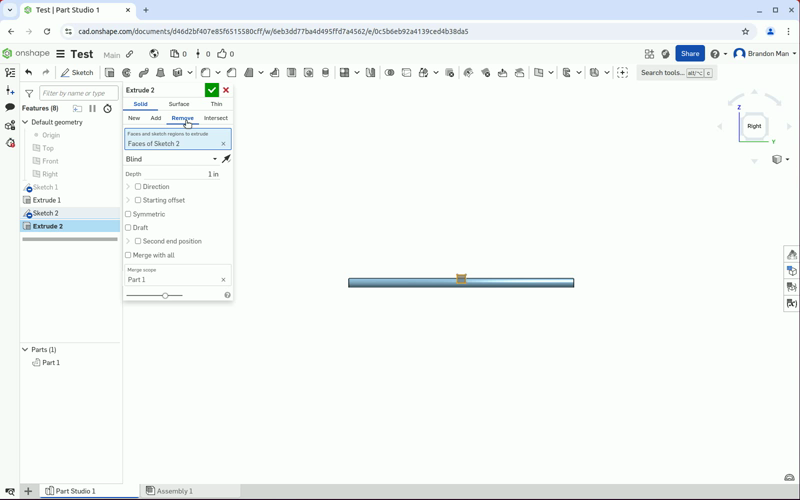
key(tab, 4)
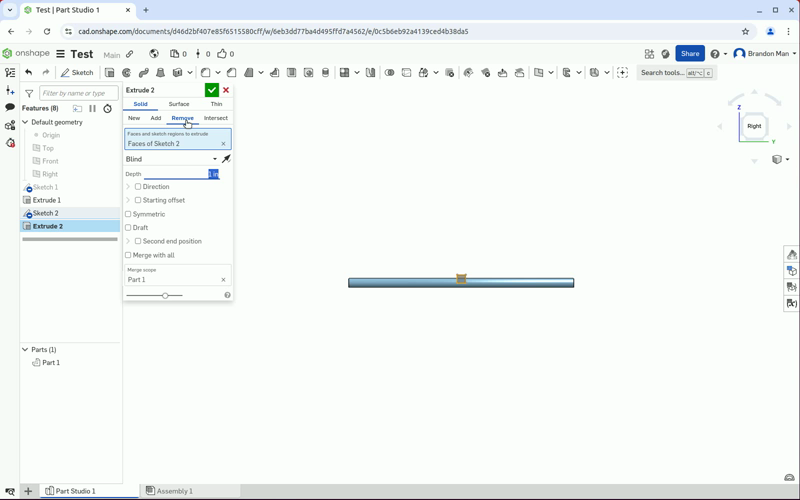
text(2.888)
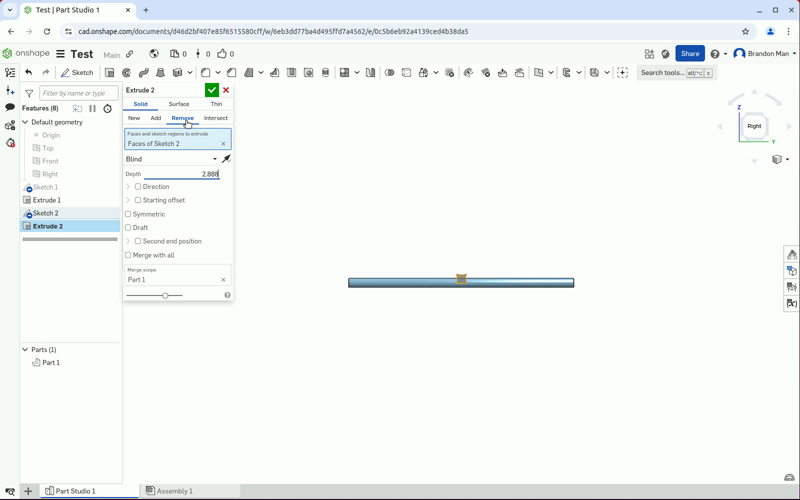
key(tab, 3)
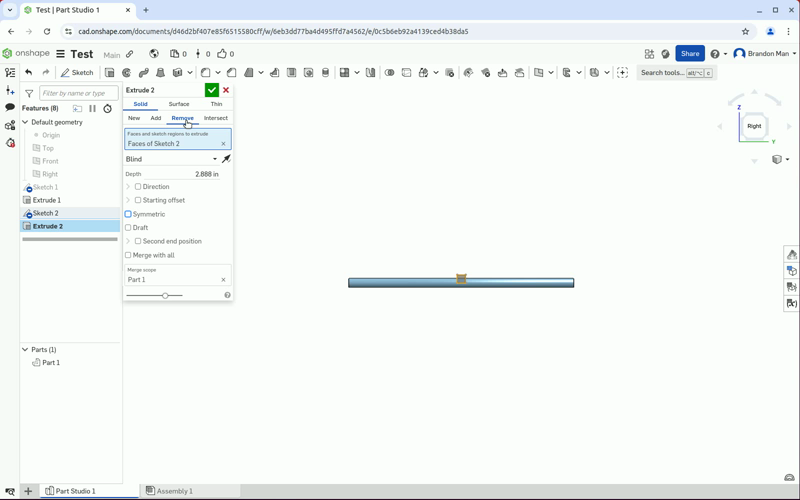
key(space)
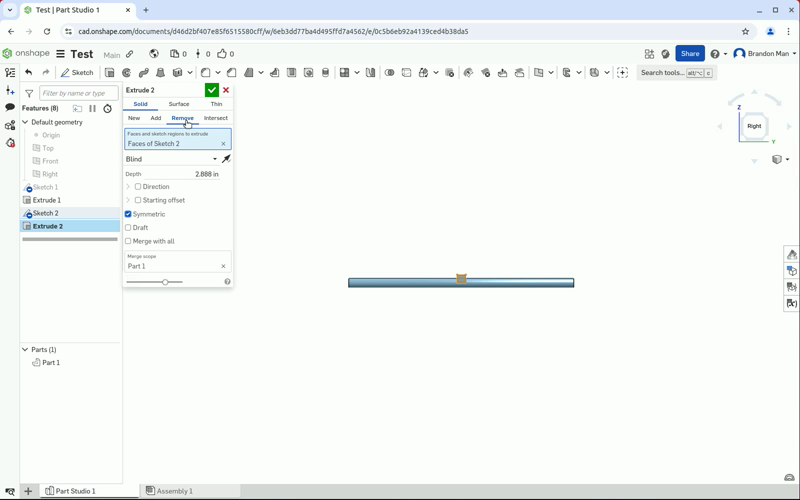
key(tab, 2)
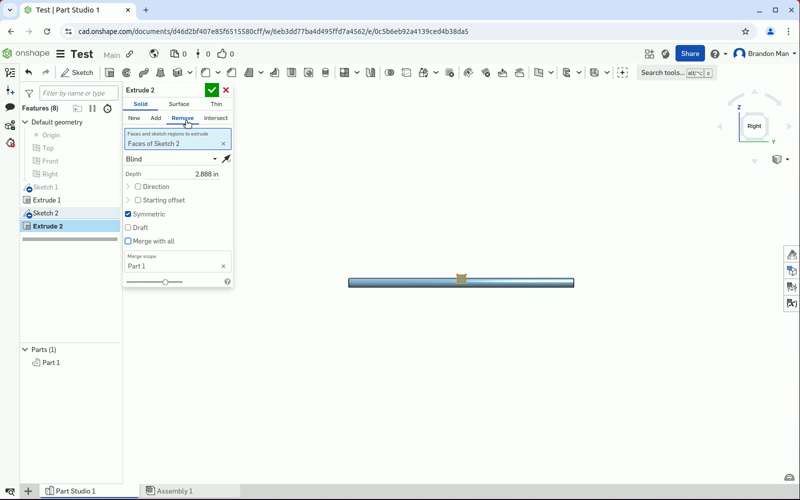
key(space)
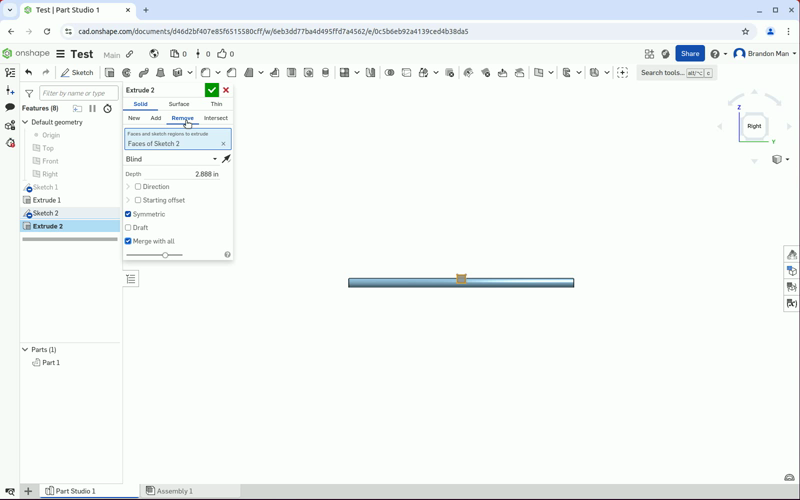
key(enter)
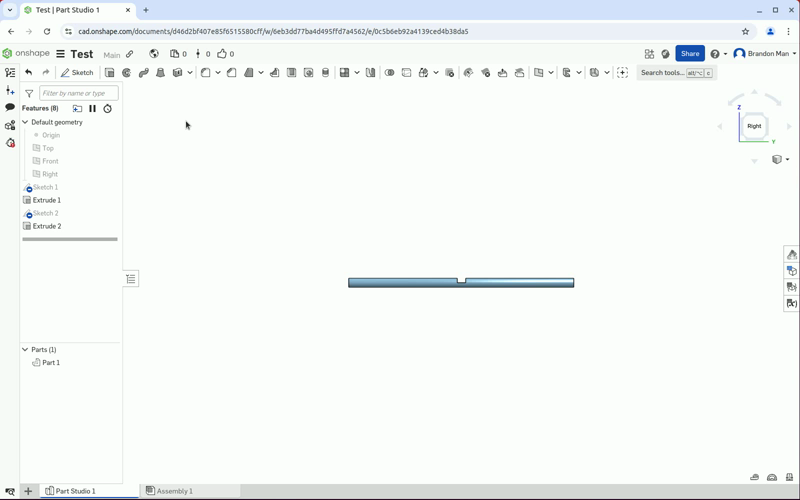
key(shift+h)
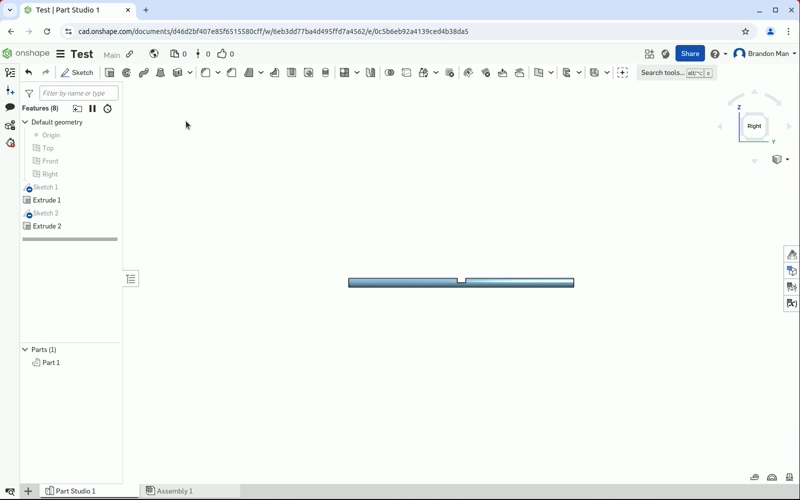
key(shift+h)
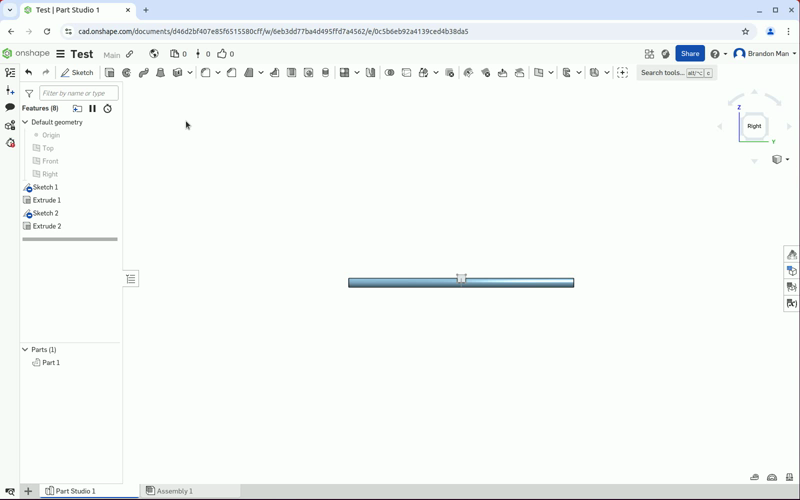
key(shift+7)
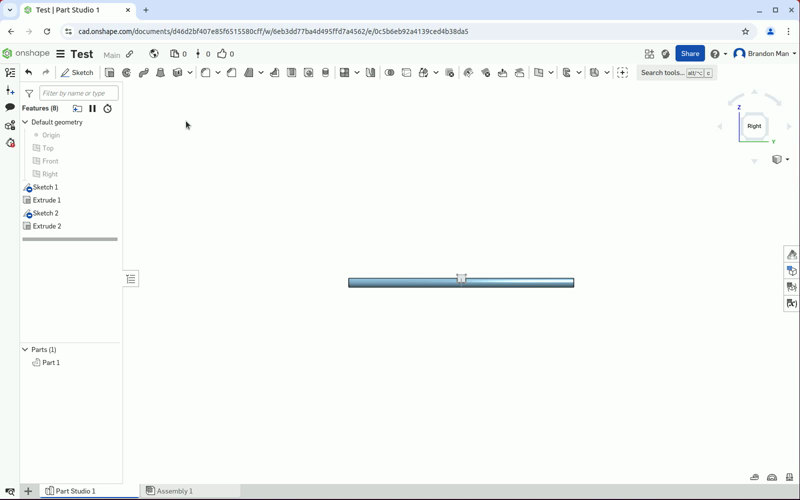
key(right, 2)
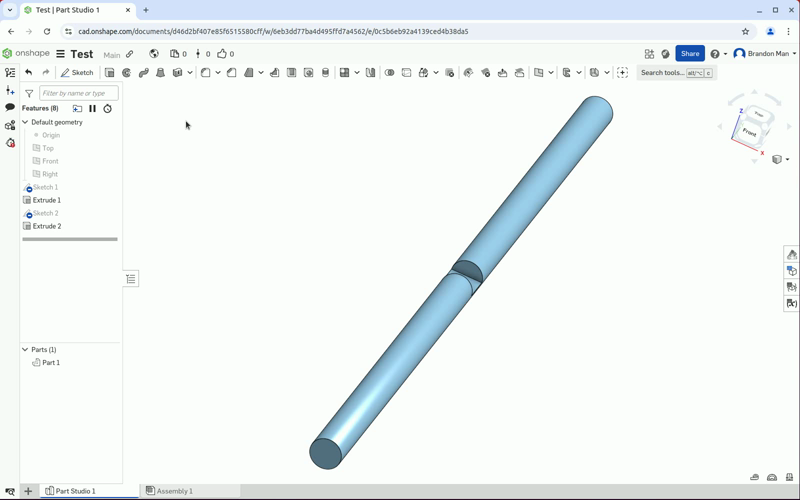
key(down, 2)
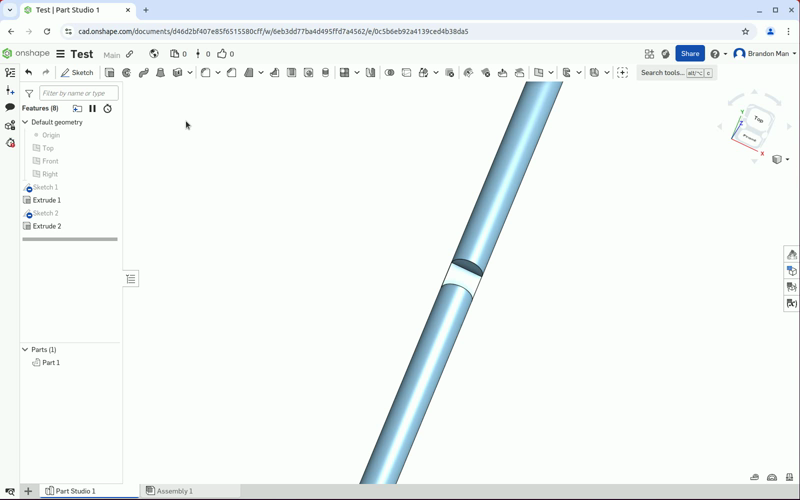
key(up, 2)
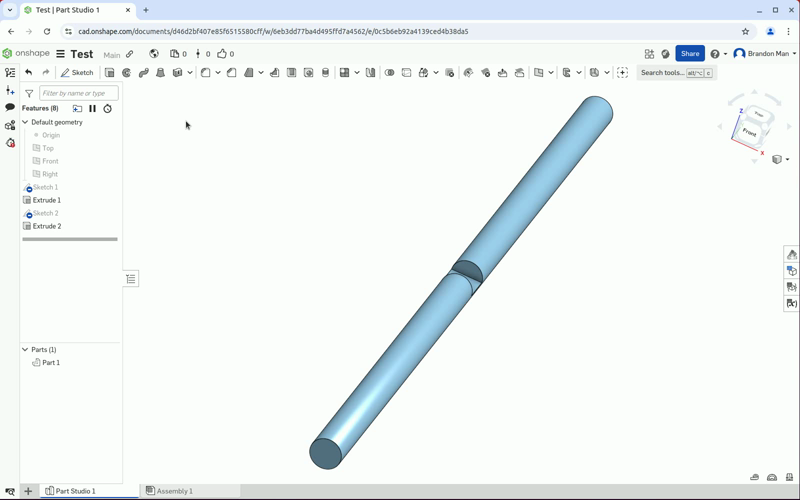
key(left, 2)
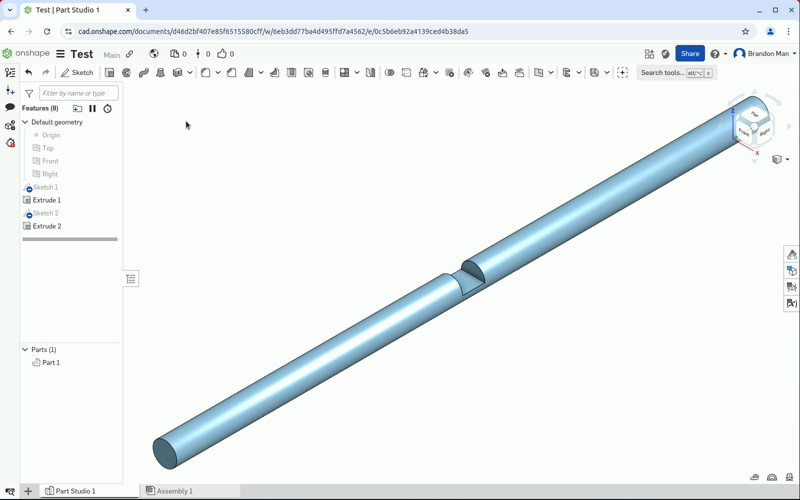
mouse_move(73, 189)
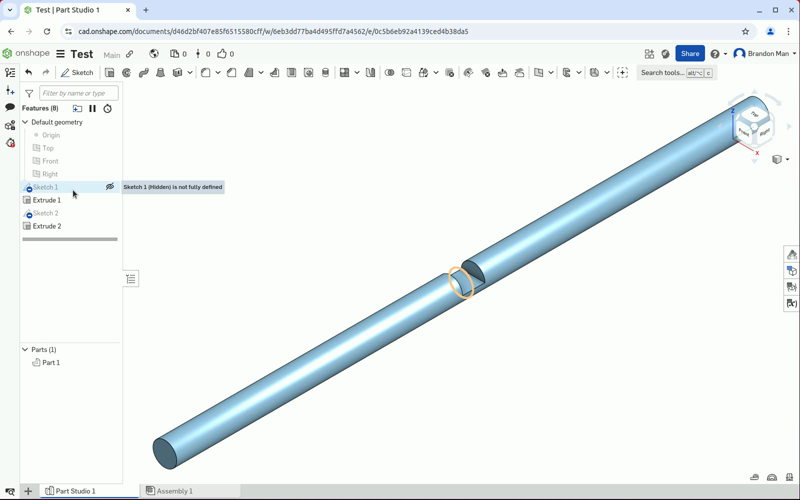
click(73, 189)